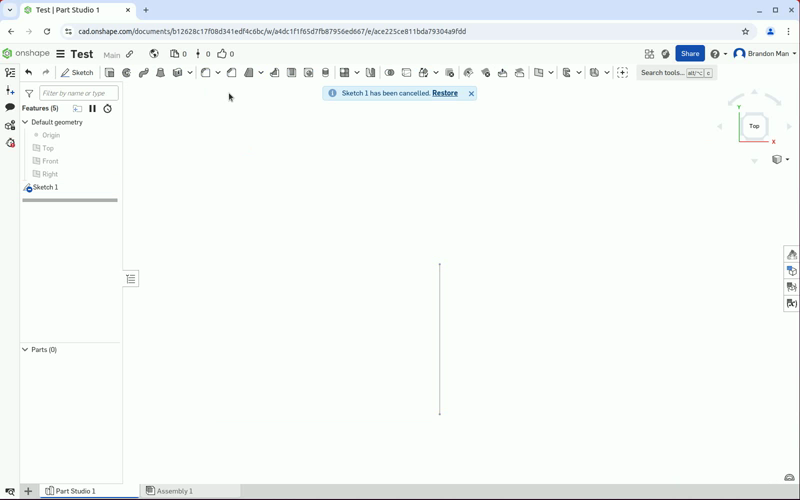
key(shift+h)
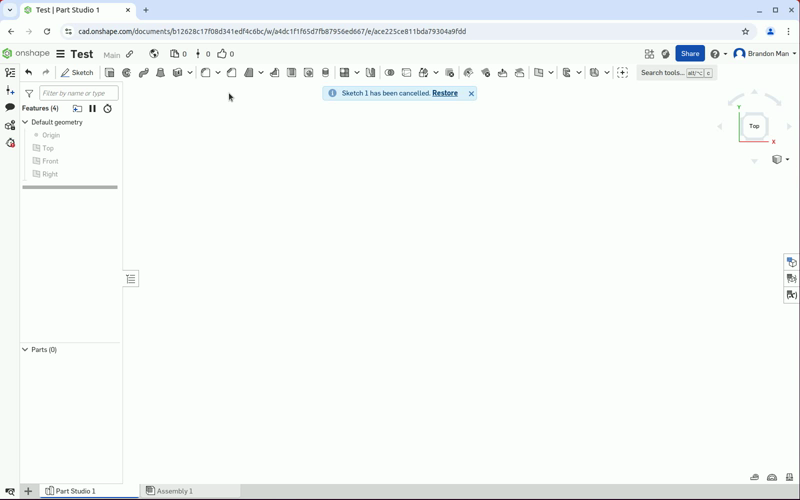
mouse_move(73, 352)
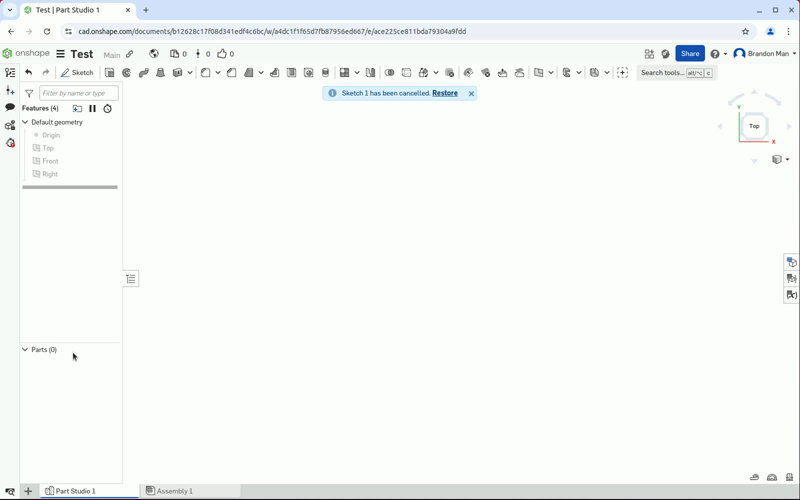
key(y)
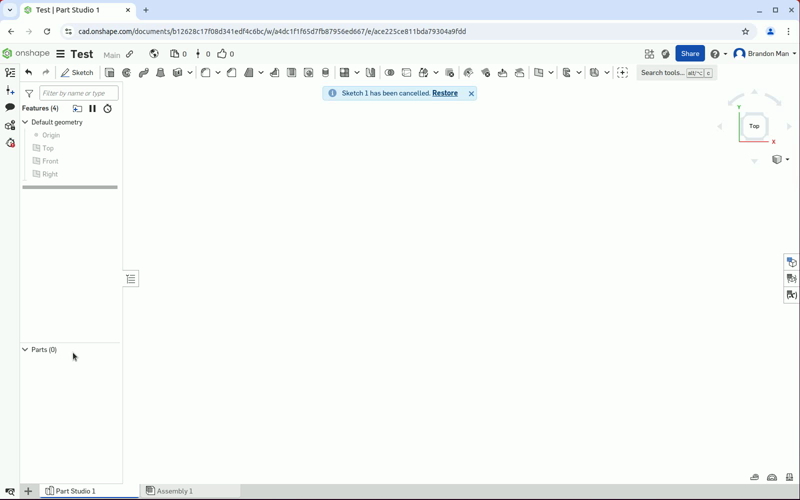
key(shift+p)
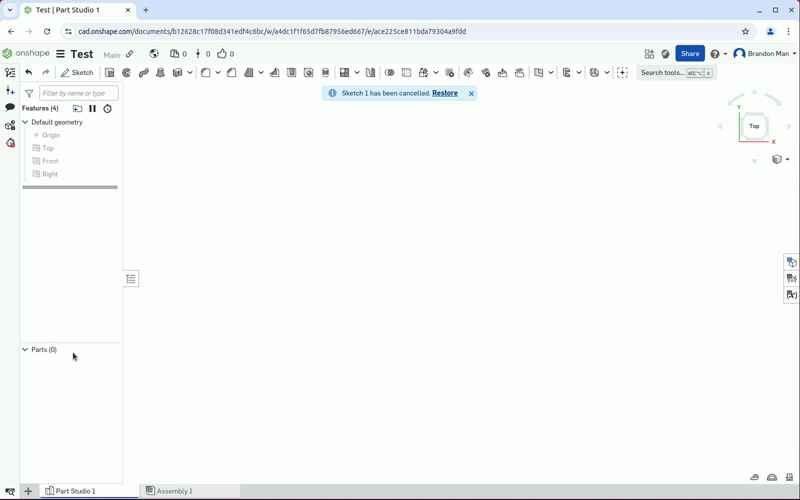
key(space)
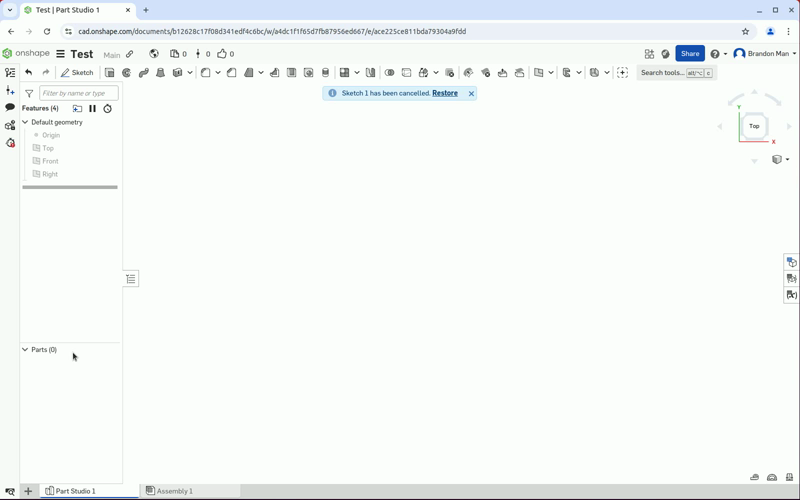
key_down(shift)
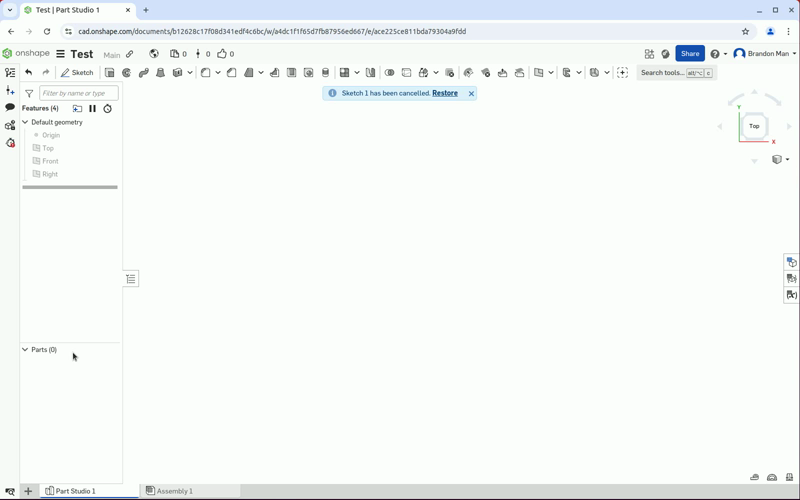
key(up)
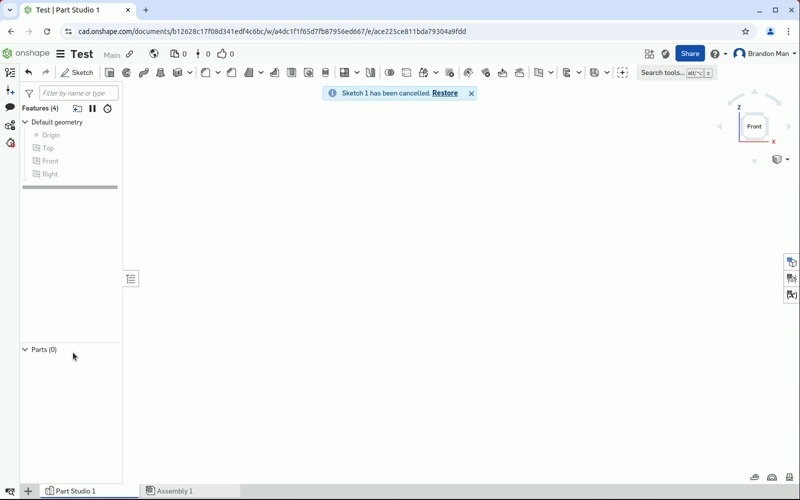
key_up(shift)
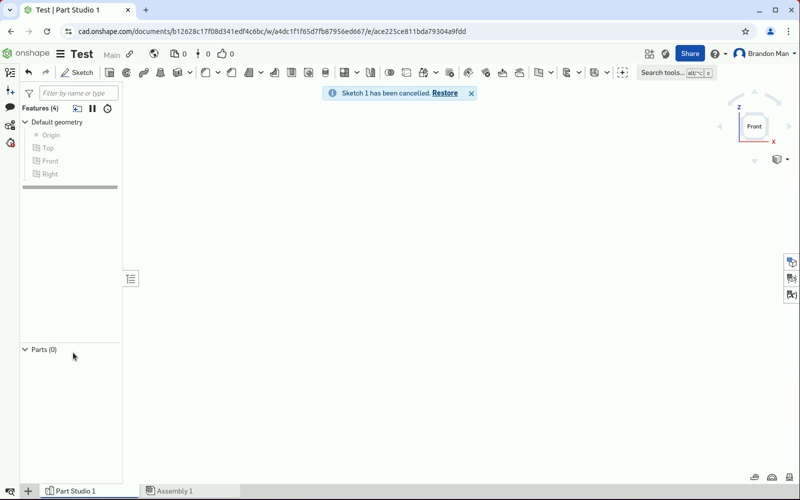
mouse_move(73, 352)
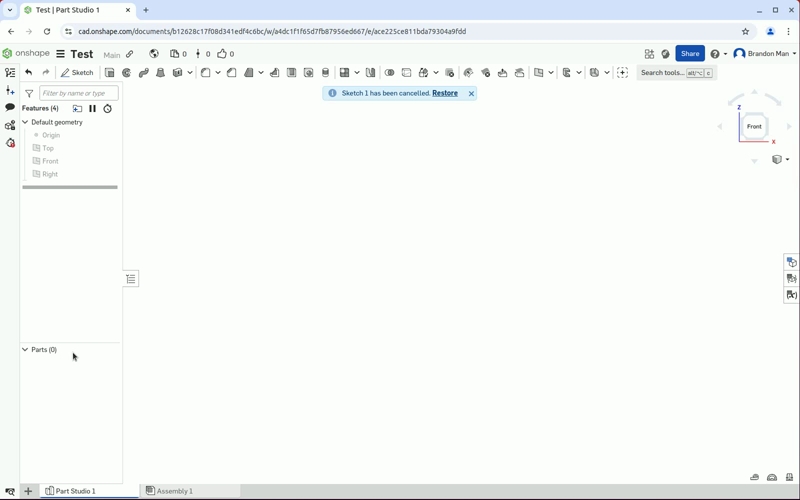
key(shift+y)
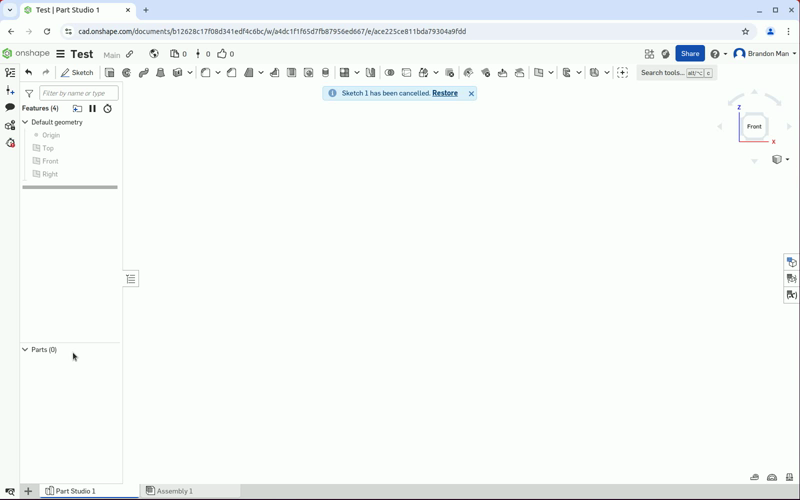
key(shift+s)
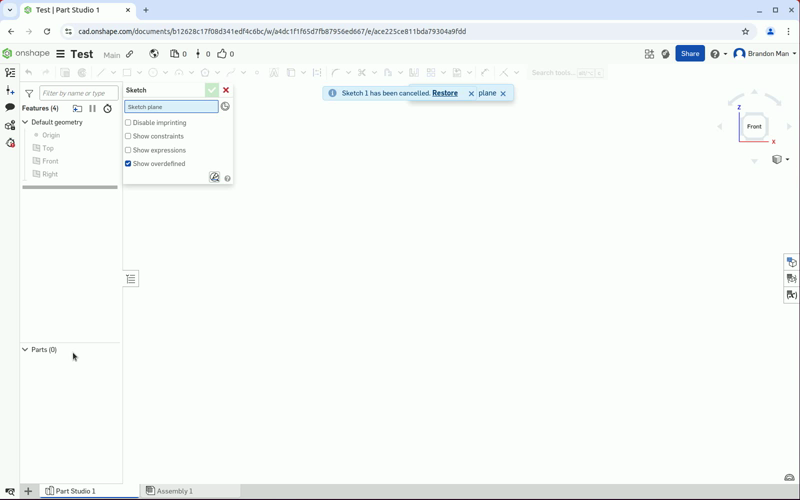
mouse_move(73, 163)
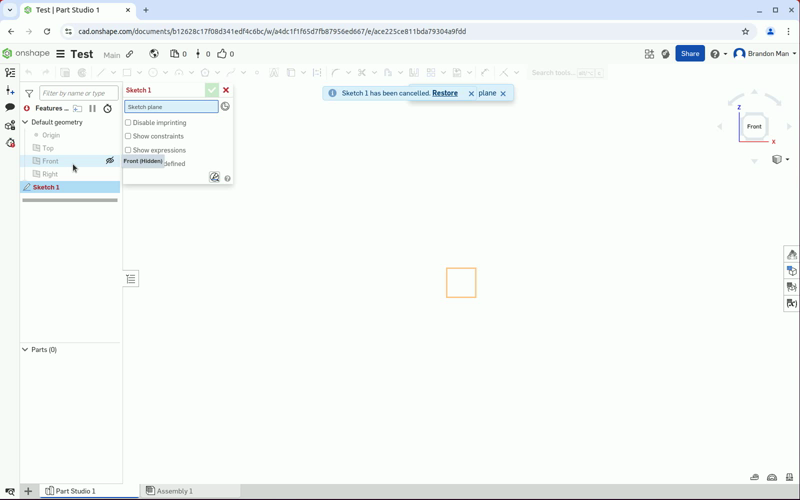
click(73, 163)
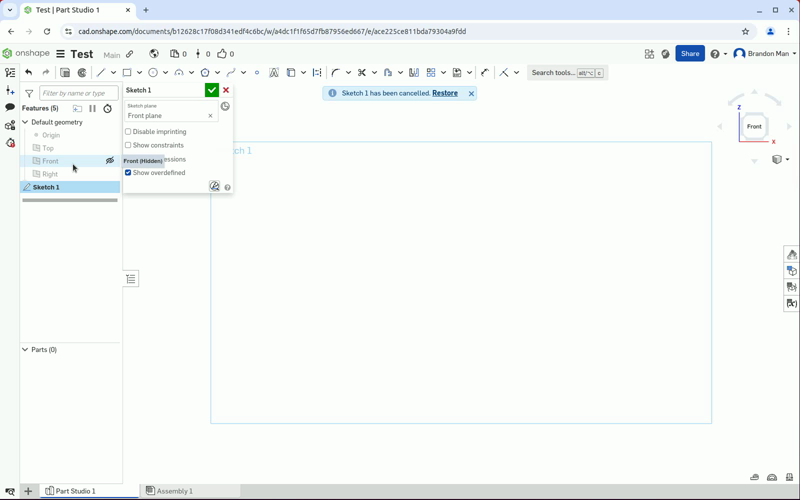
mouse_move(73, 352)
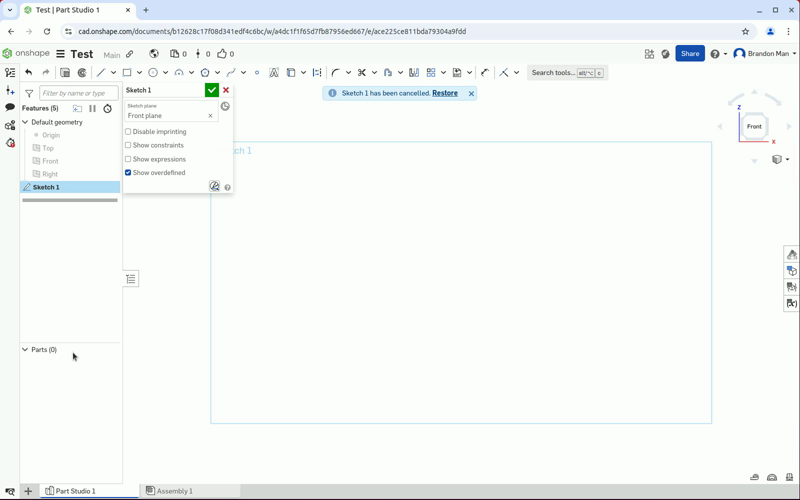
key(y)
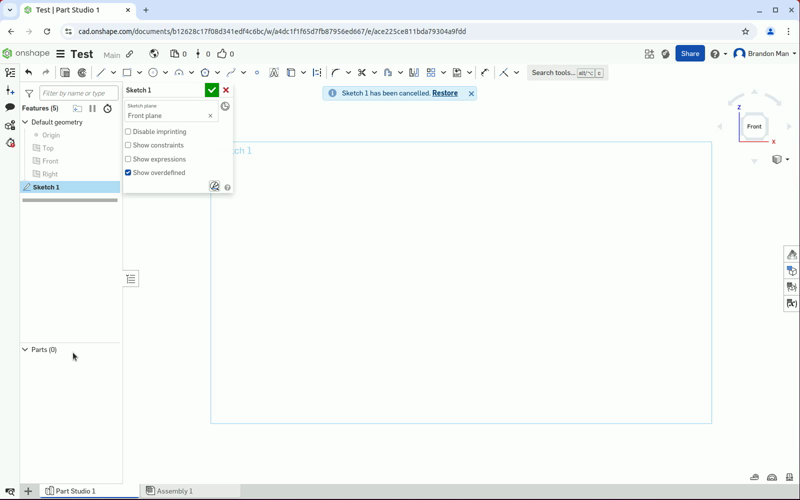
key(l)
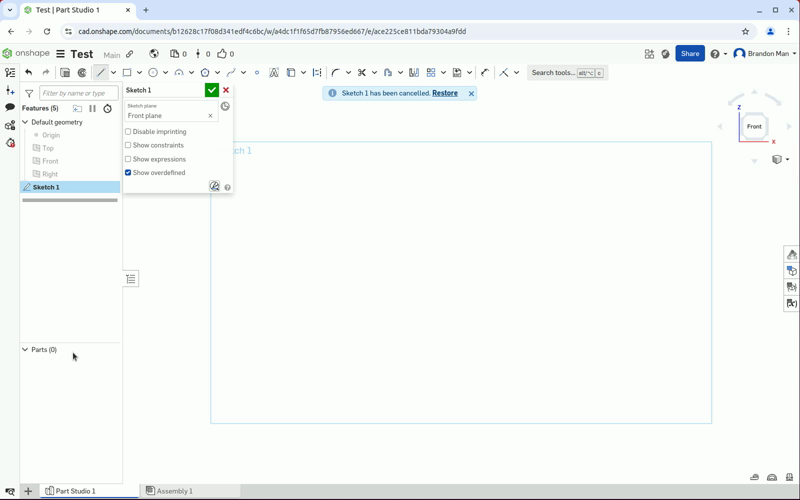
key_down(shift)
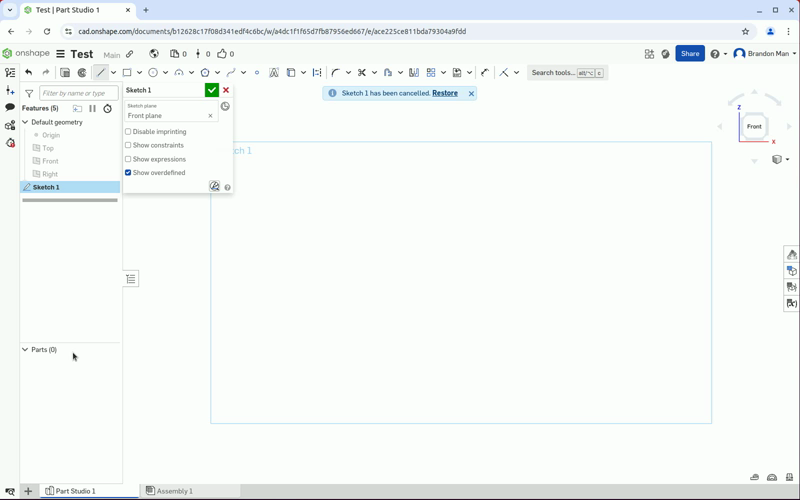
mouse_move(348, 282)
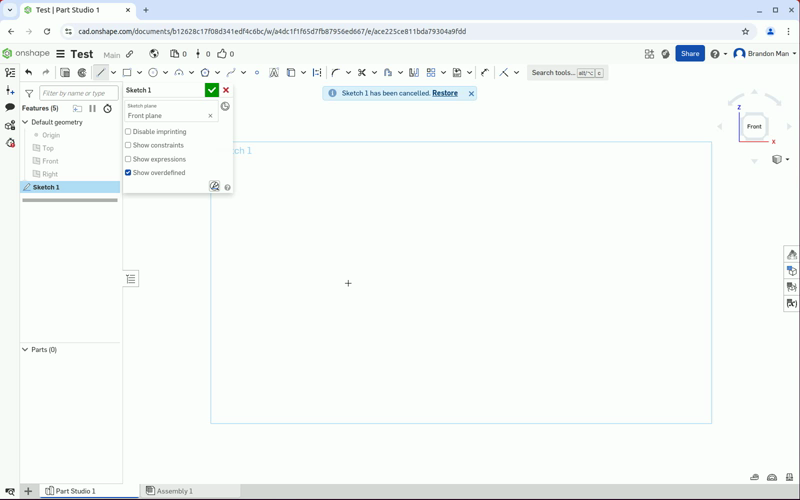
click(348, 282)
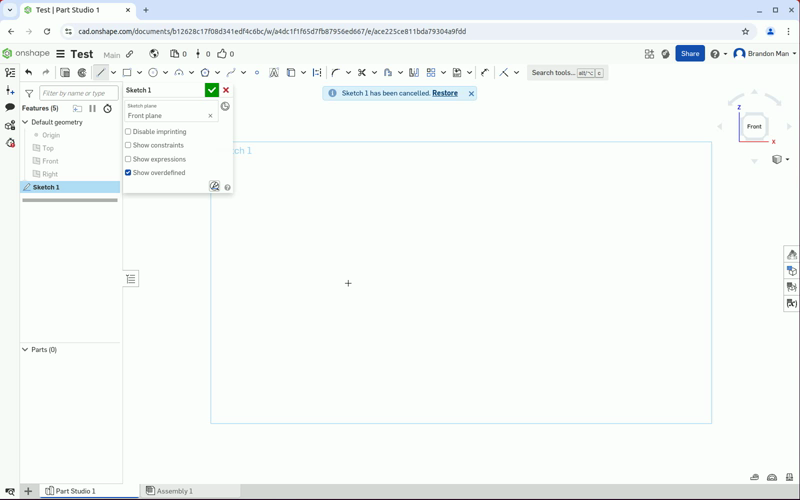
key_up(shift)
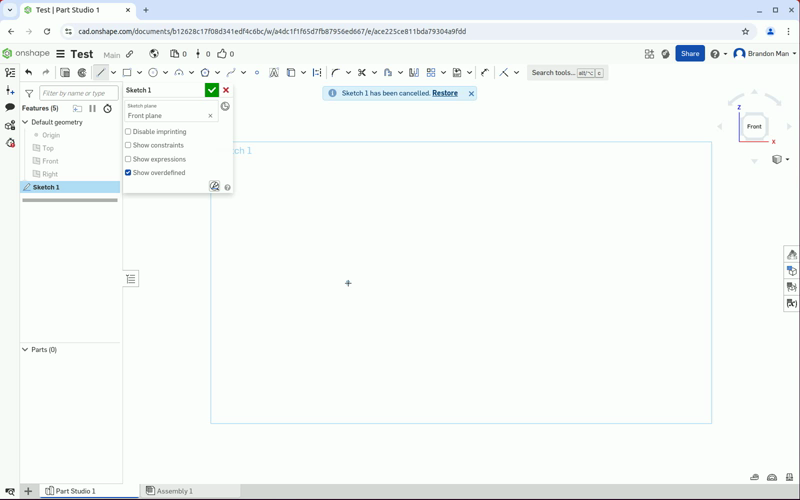
key_down(shift)
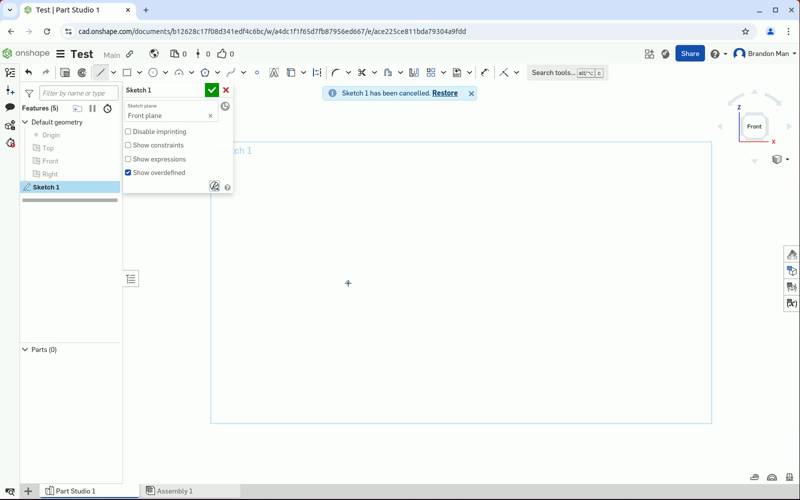
mouse_move(460, 282)
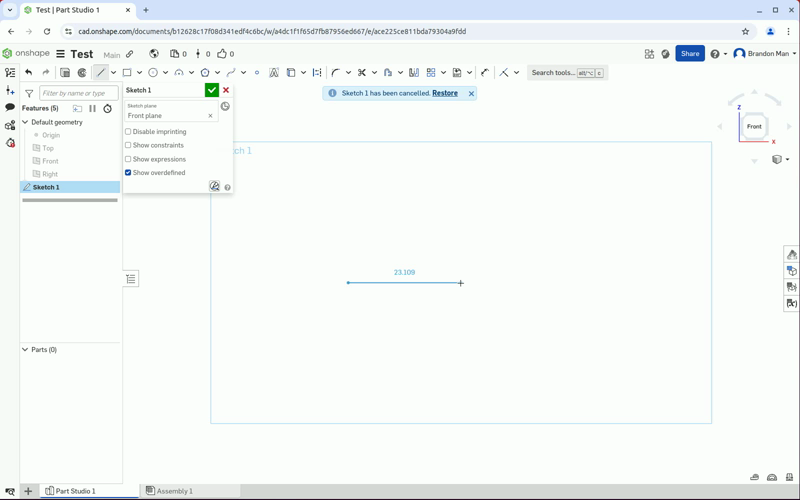
click(460, 282)
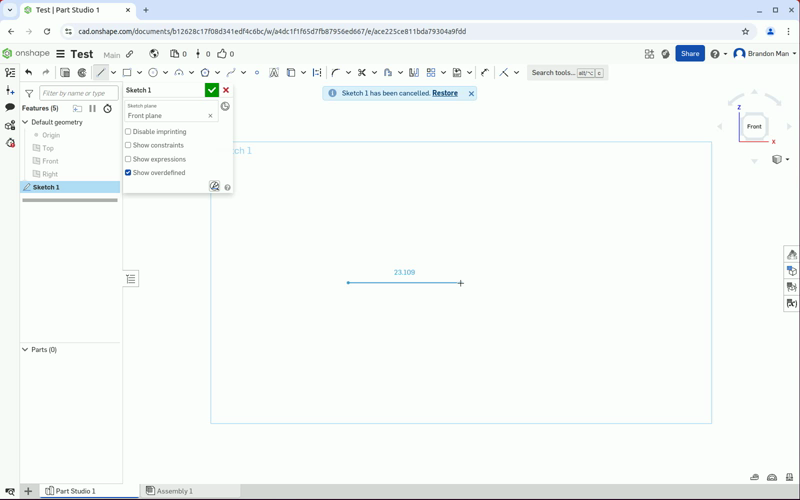
key_up(shift)
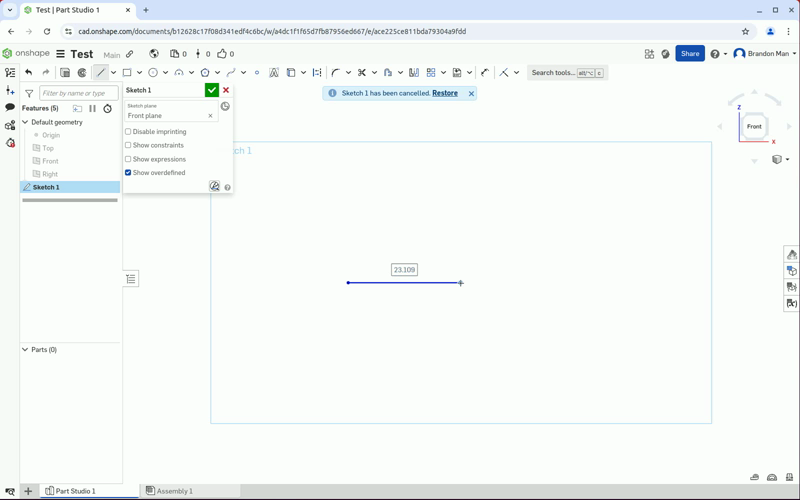
key_down(shift)
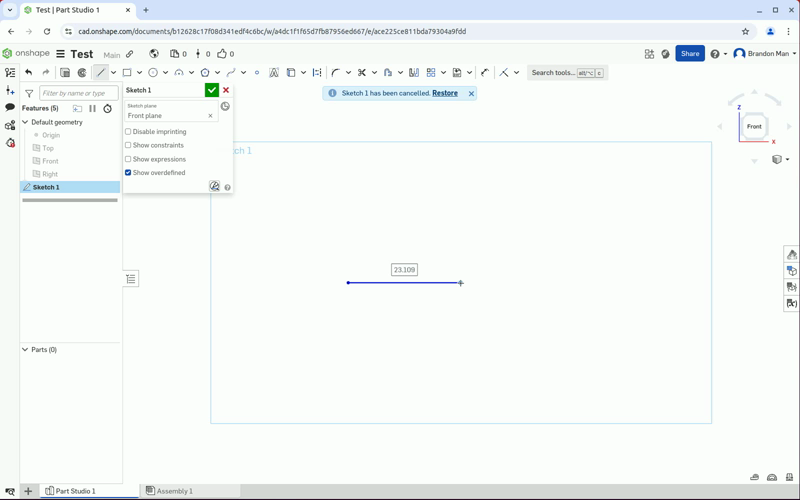
mouse_move(460, 170)
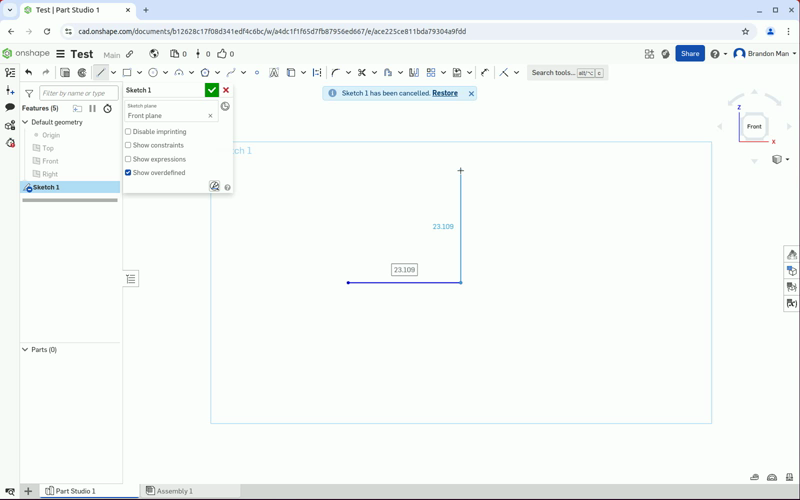
click(460, 170)
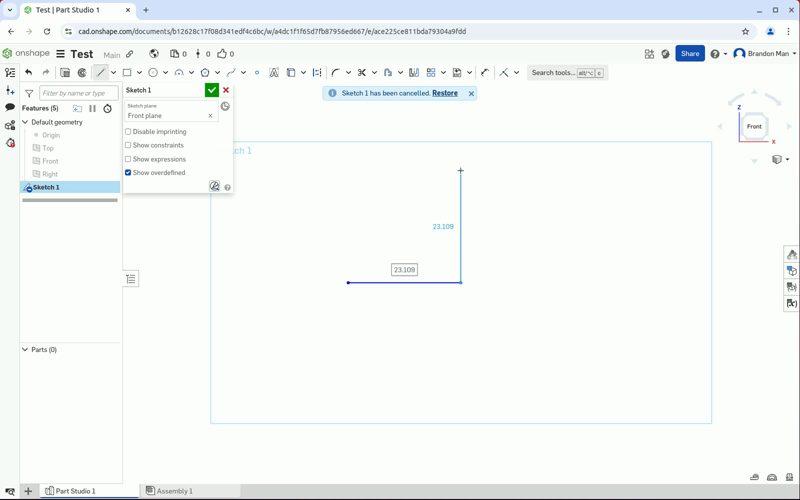
key_up(shift)
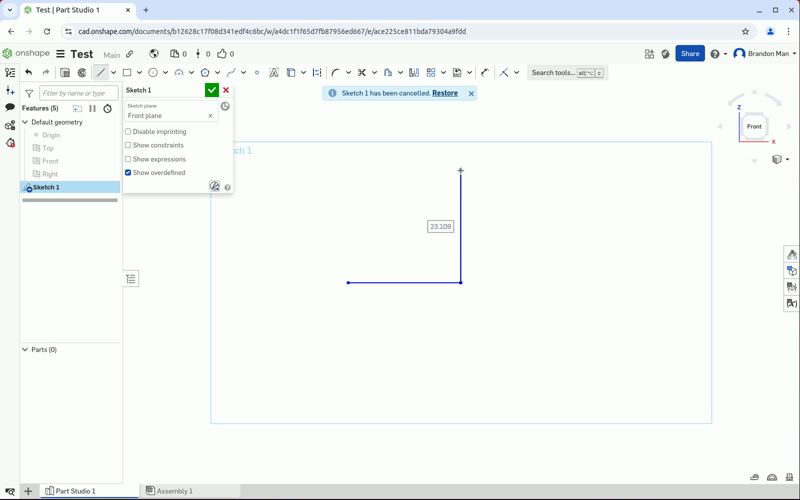
key_down(shift)
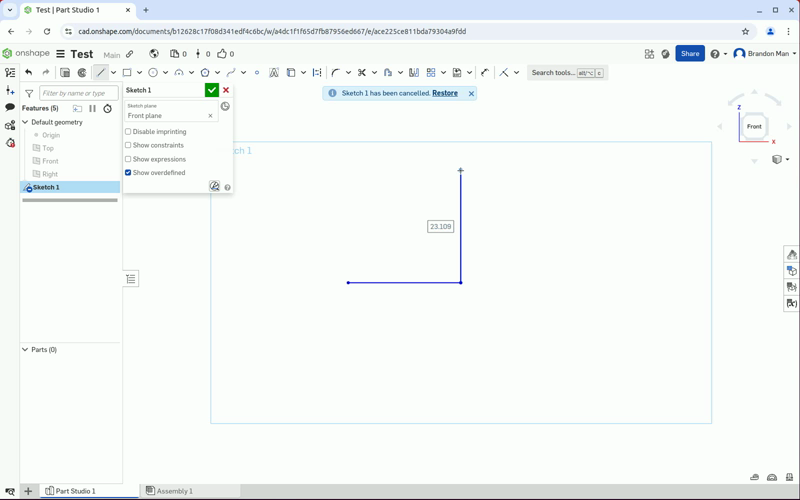
mouse_move(348, 170)
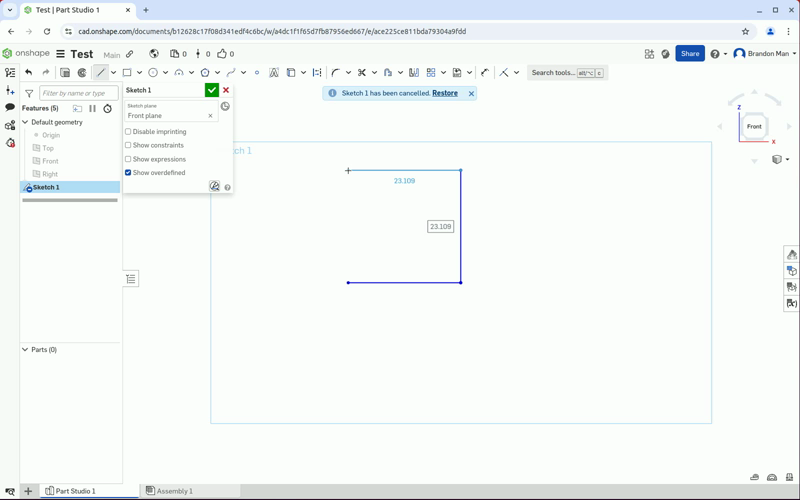
click(348, 170)
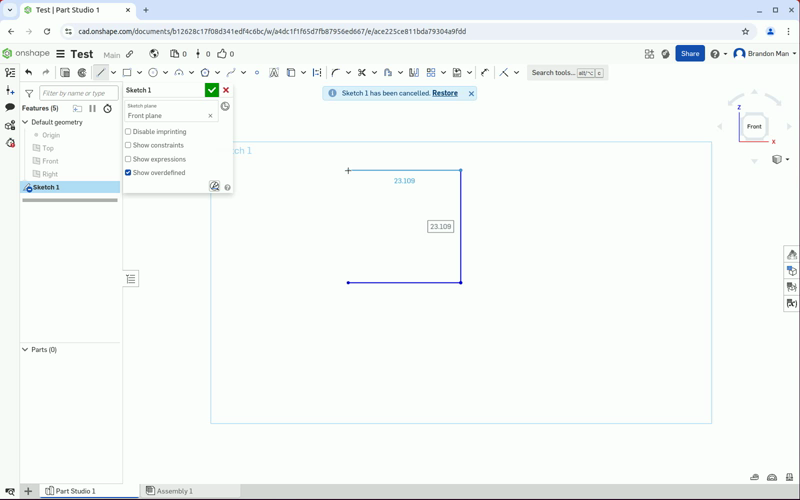
key_up(shift)
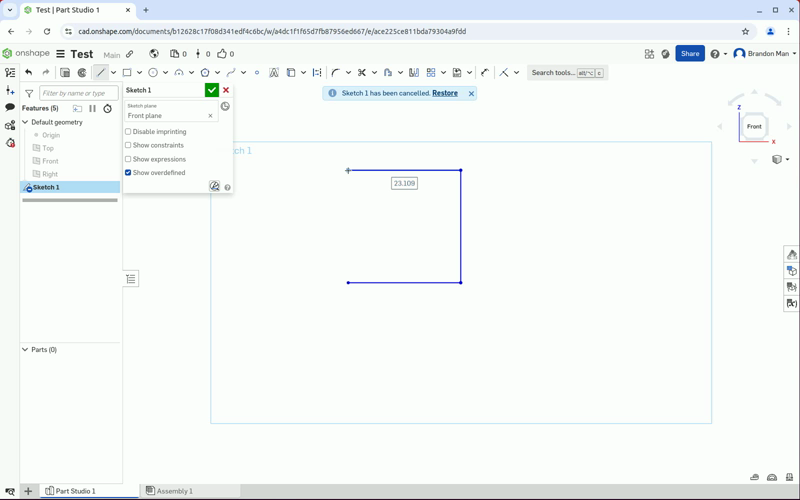
key_down(shift)
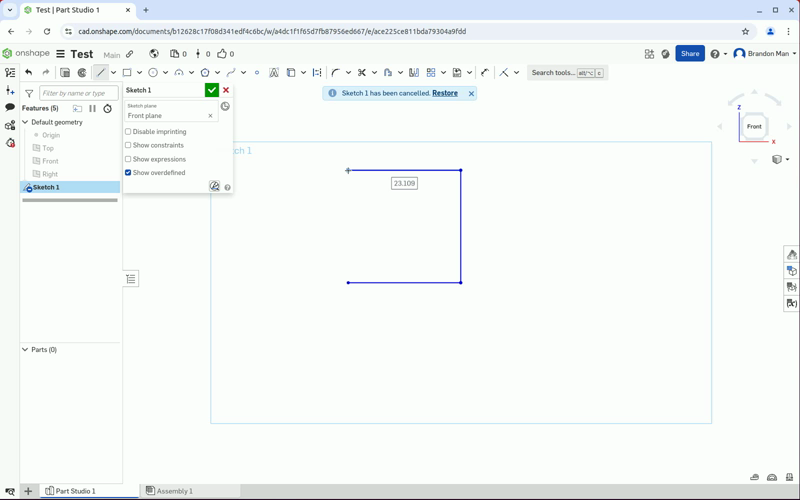
mouse_move(348, 282)
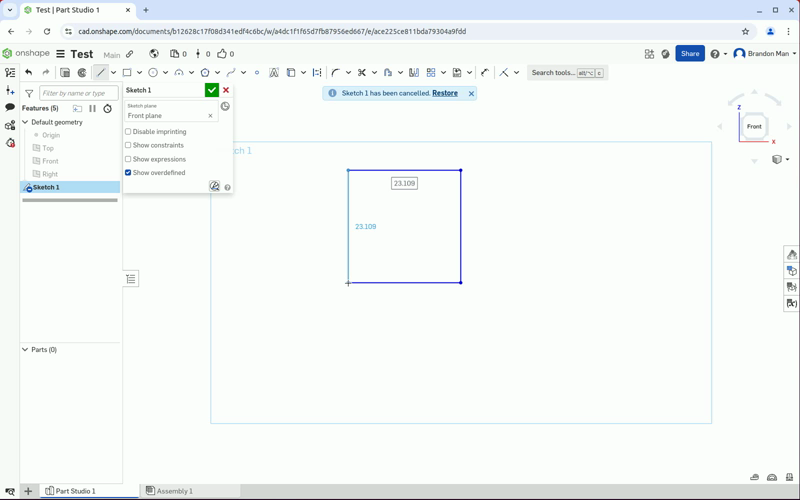
key_up(shift)
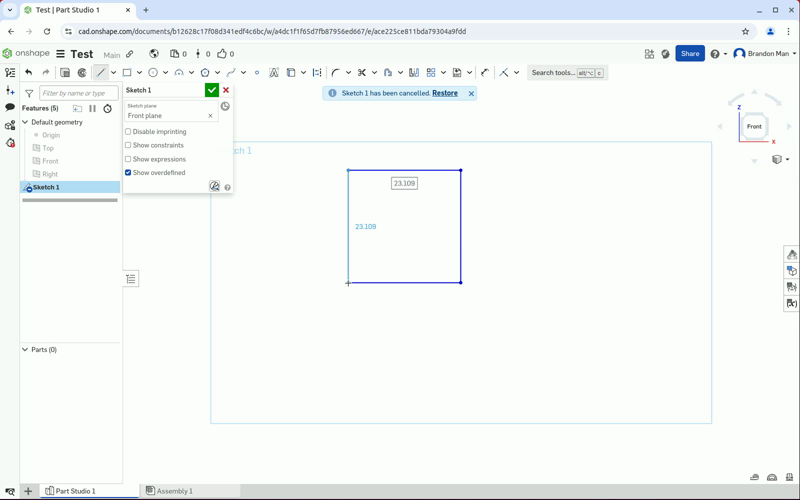
click(348, 282)
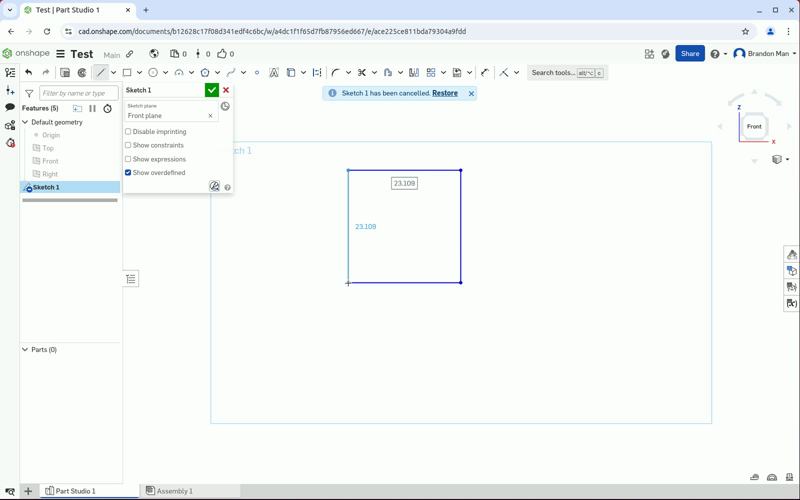
key(esc)
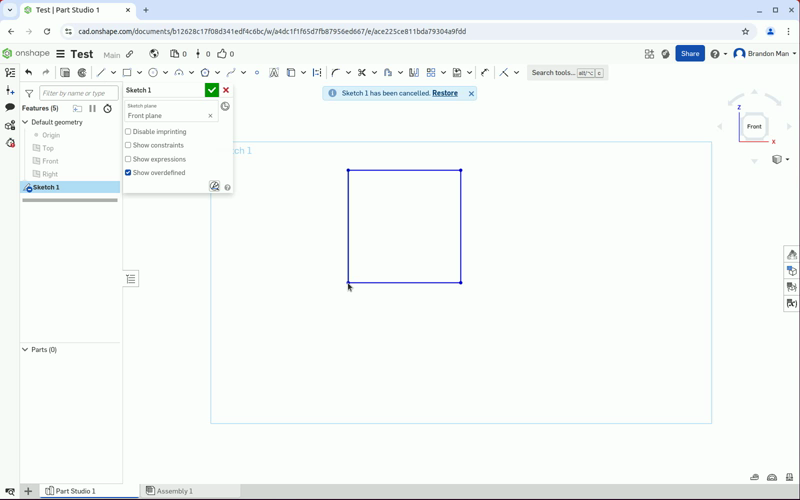
mouse_move(362, 195)
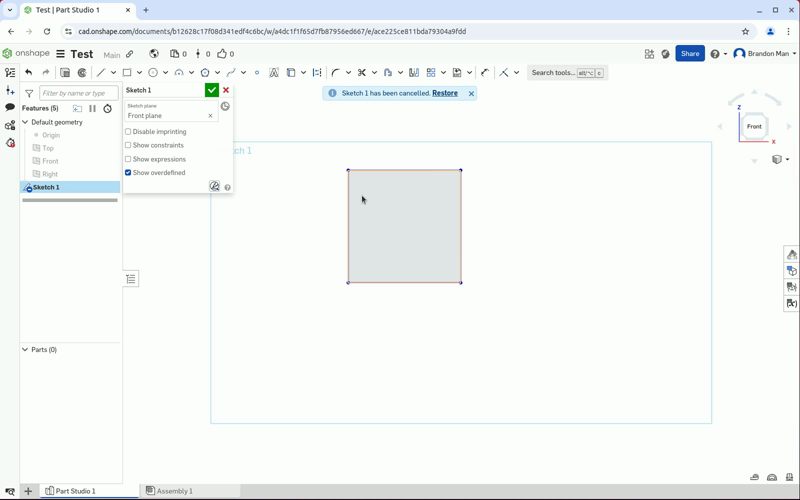
click(362, 195)
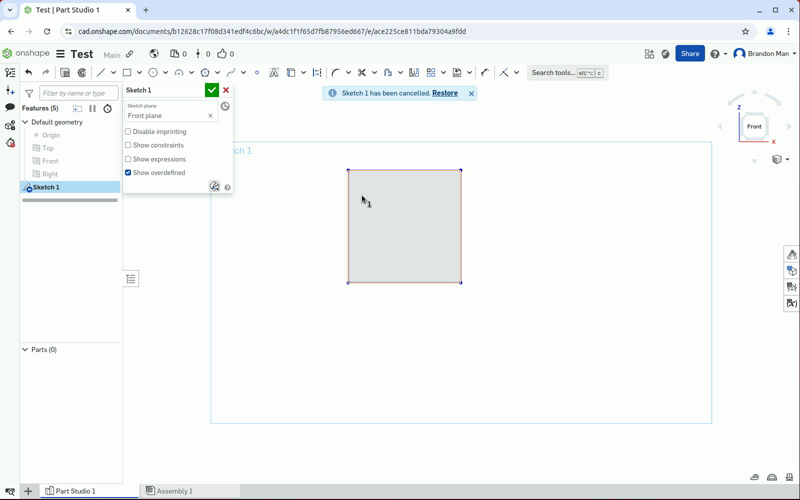
mouse_move(73, 352)
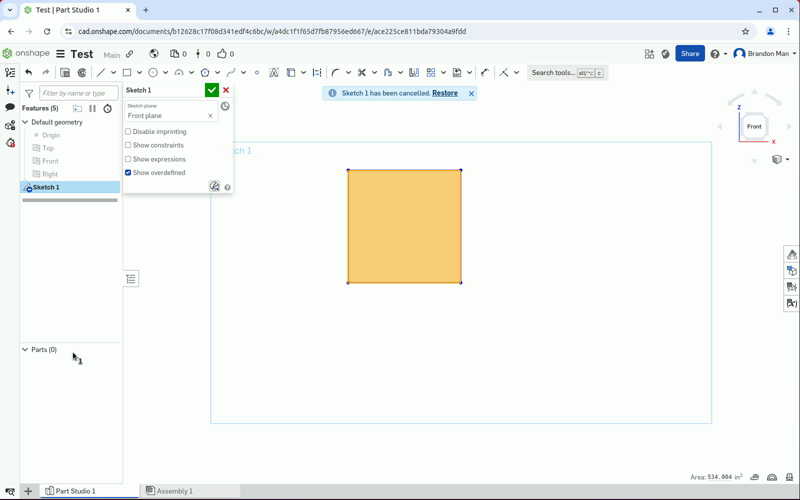
key(shift+y)
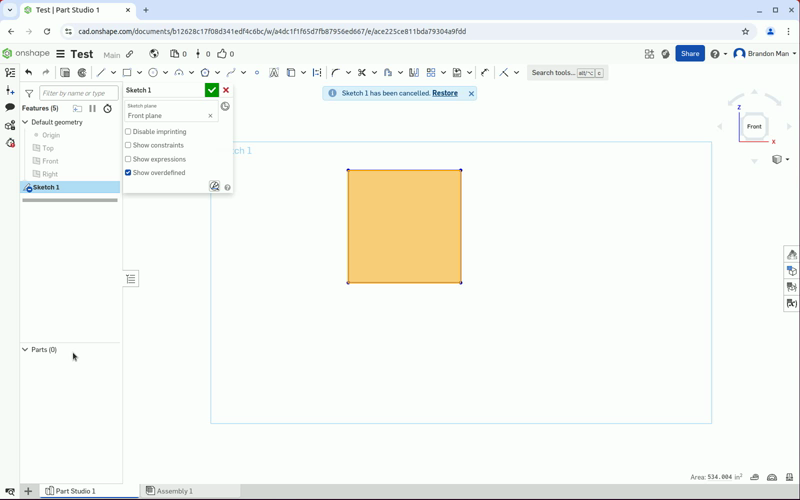
key(shift+e)
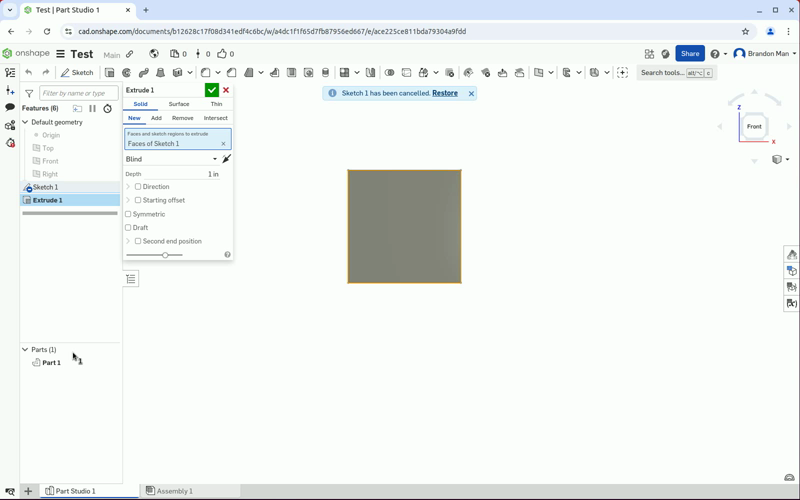
mouse_move(143, 106)
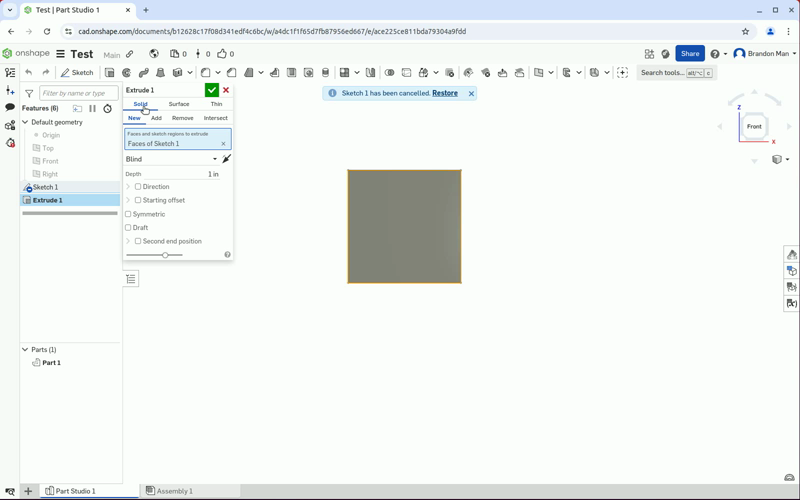
click(143, 106)
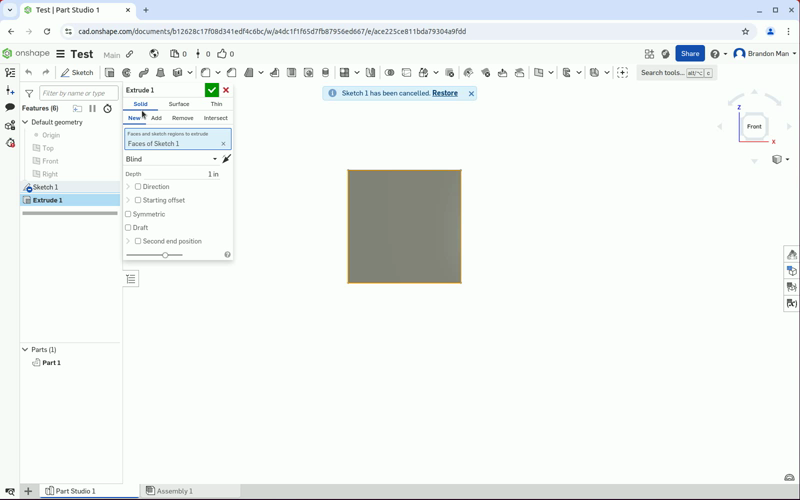
mouse_move(137, 120)
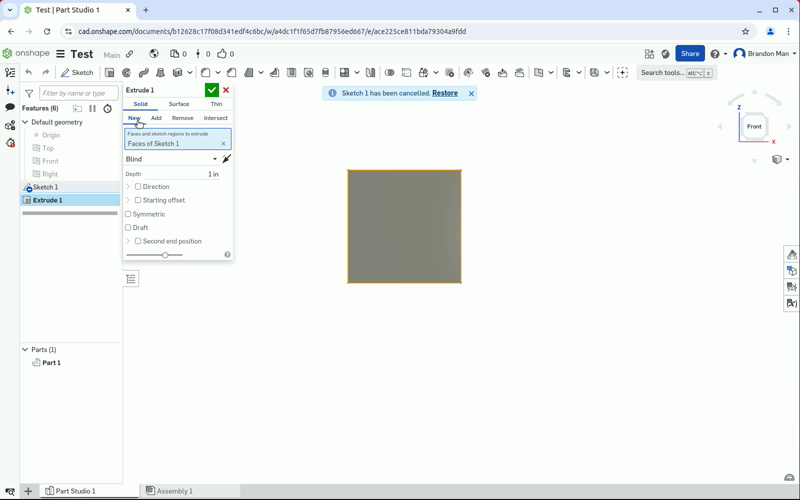
click(137, 120)
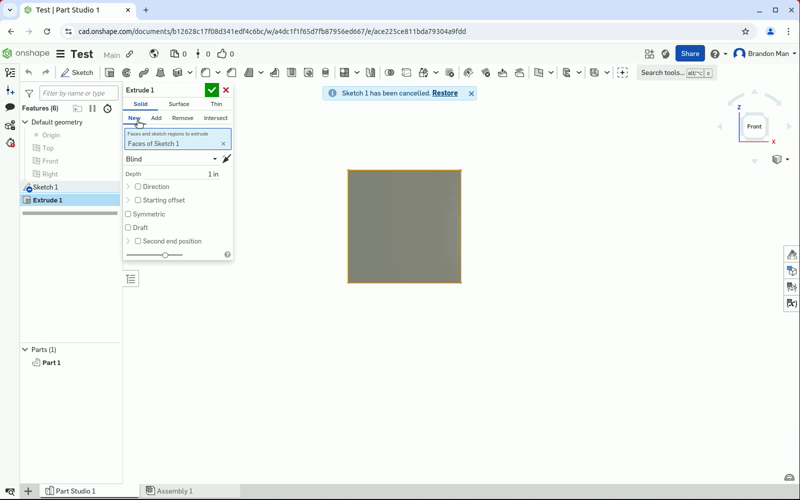
key(tab, 4)
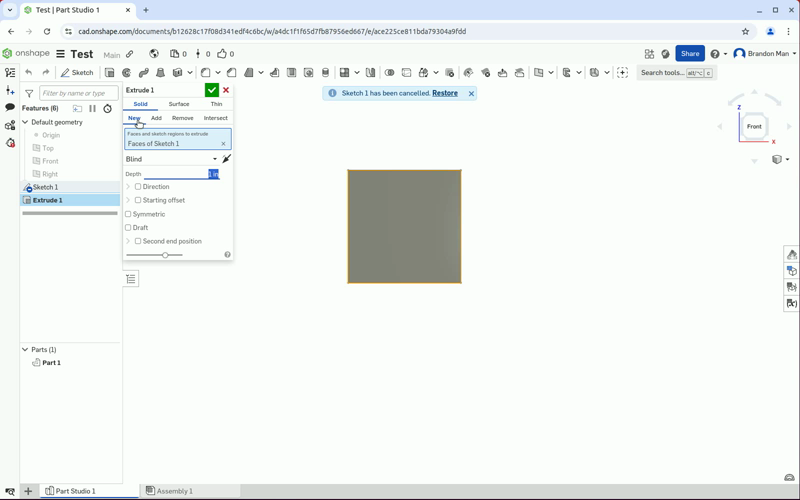
text(23.108)
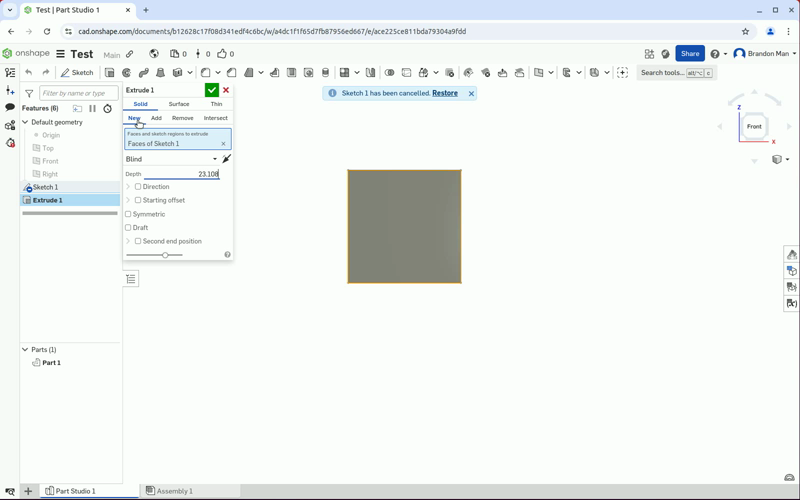
key(enter)
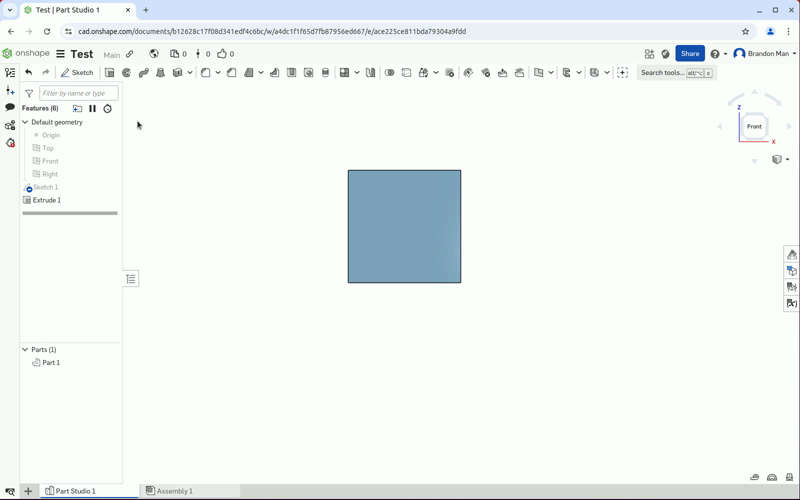
key(shift+h)
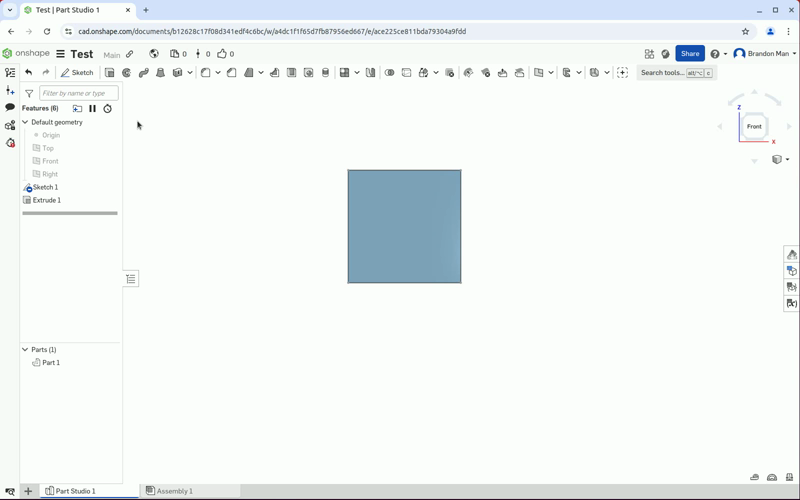
key(shift+h)
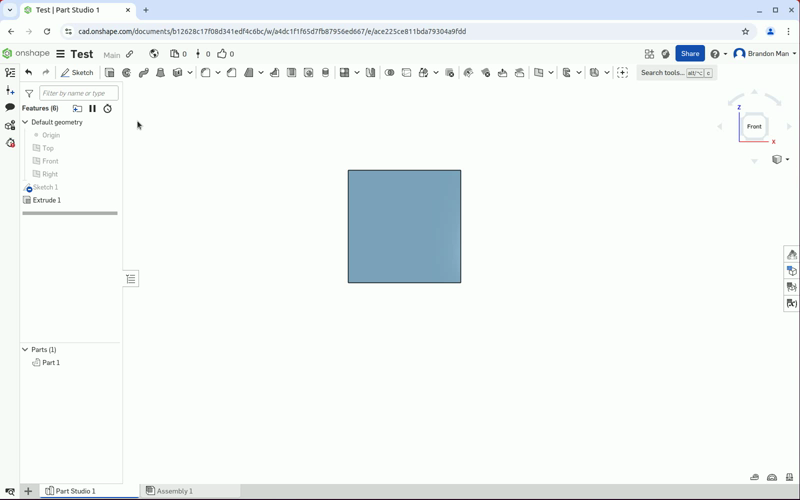
mouse_move(73, 189)
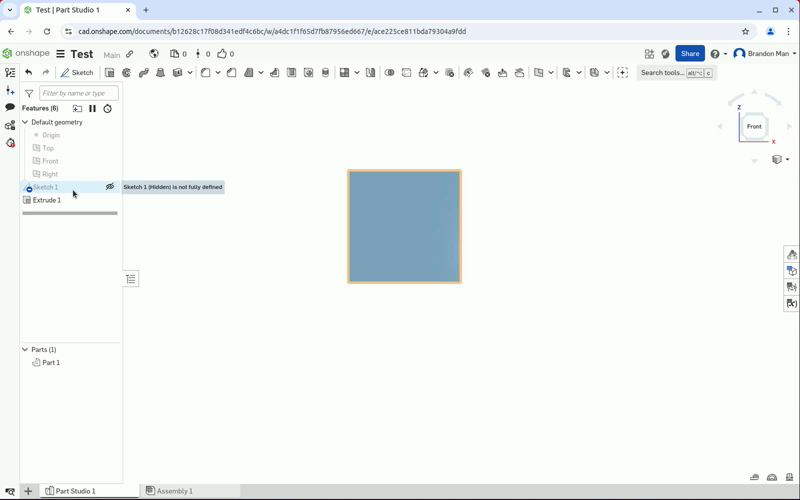
click(73, 189)
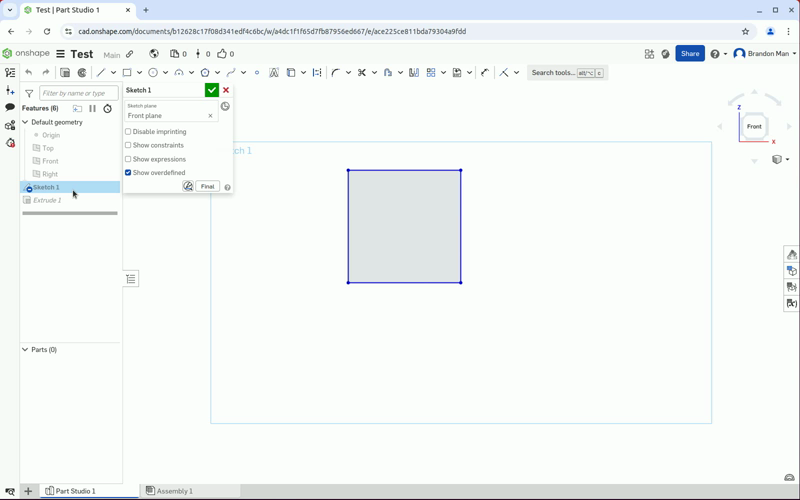
mouse_move(229, 92)
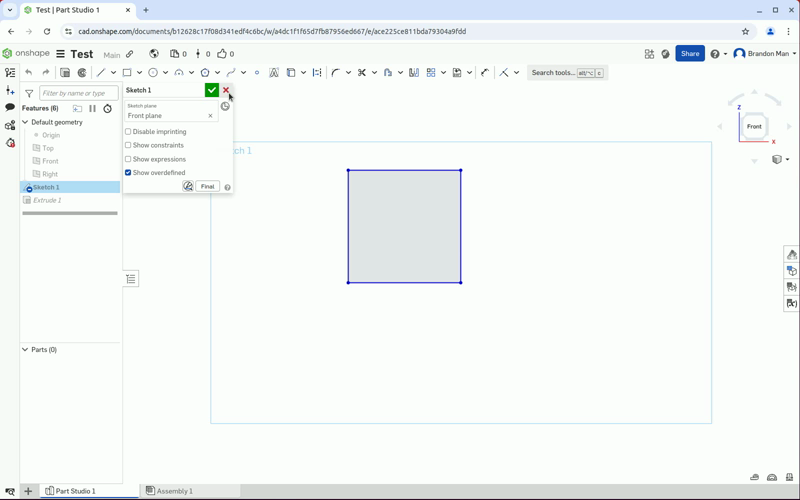
click(229, 92)
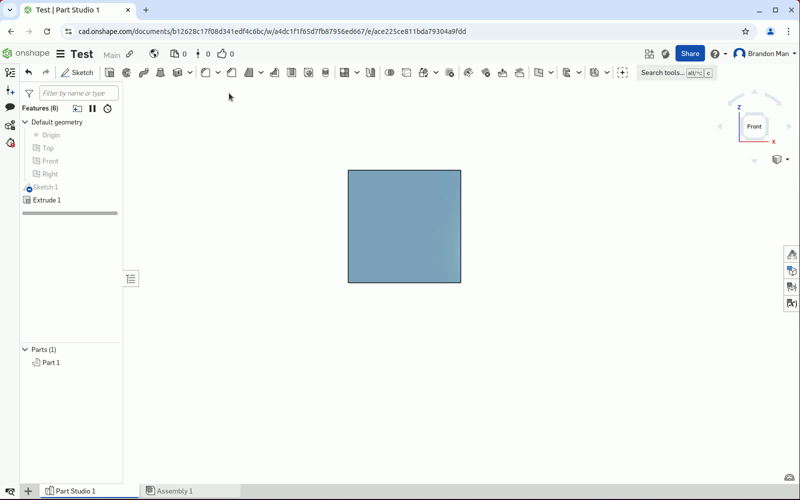
mouse_move(541, 75)
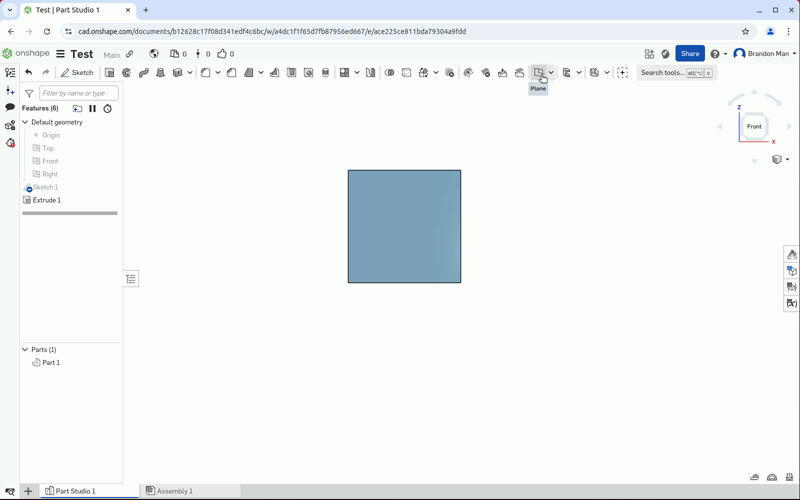
click(541, 75)
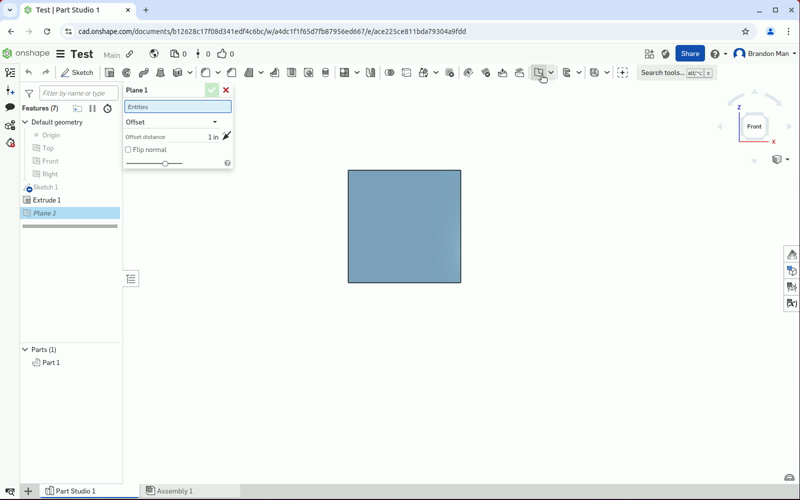
mouse_move(73, 163)
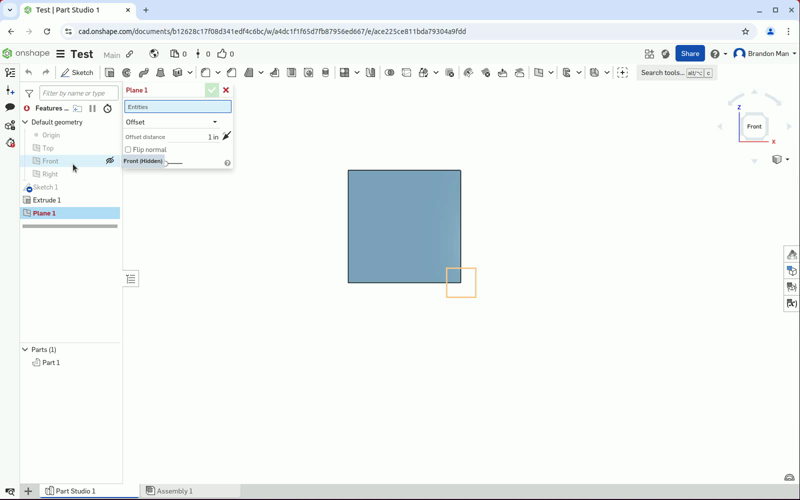
click(73, 163)
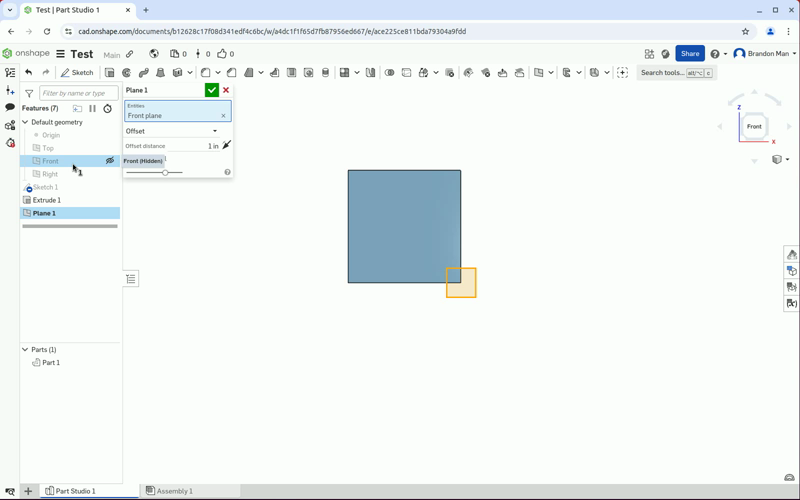
key(tab, 2)
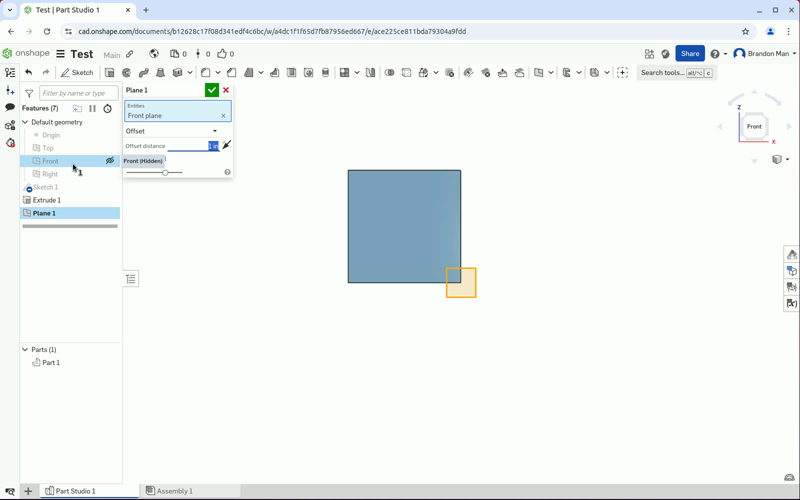
text(23.108)
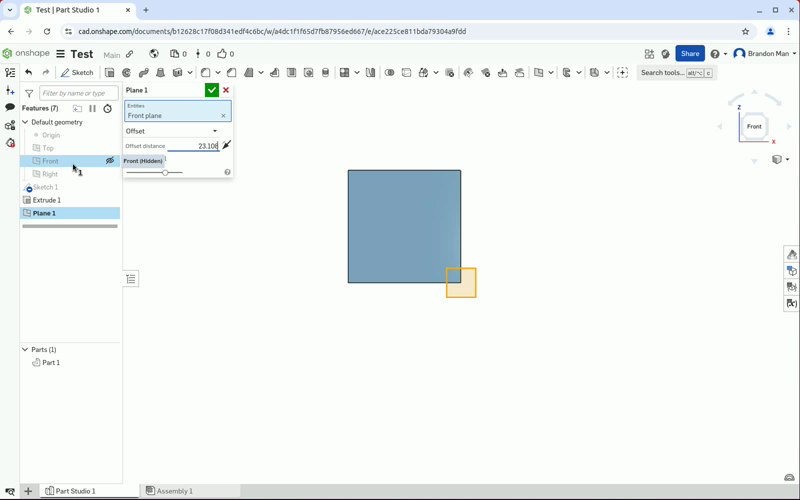
key(enter, 2)
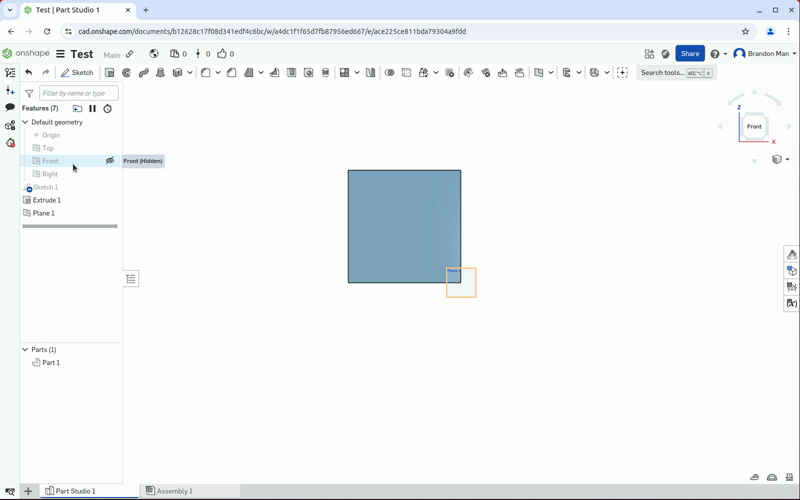
key(shift+s)
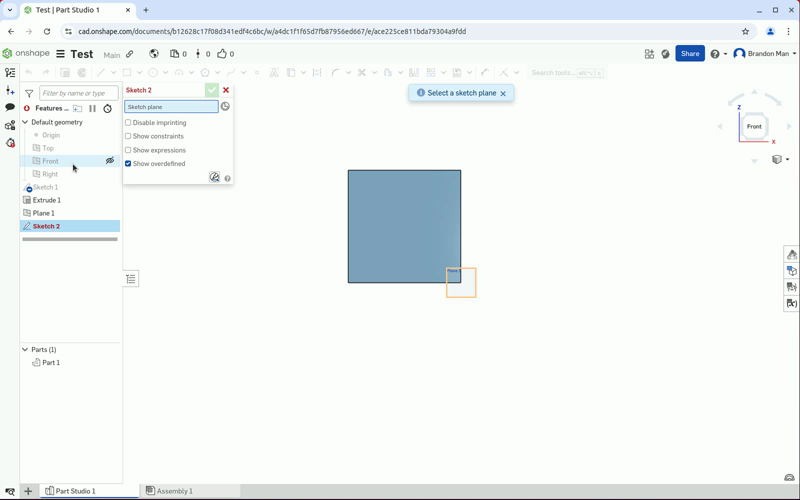
mouse_move(73, 215)
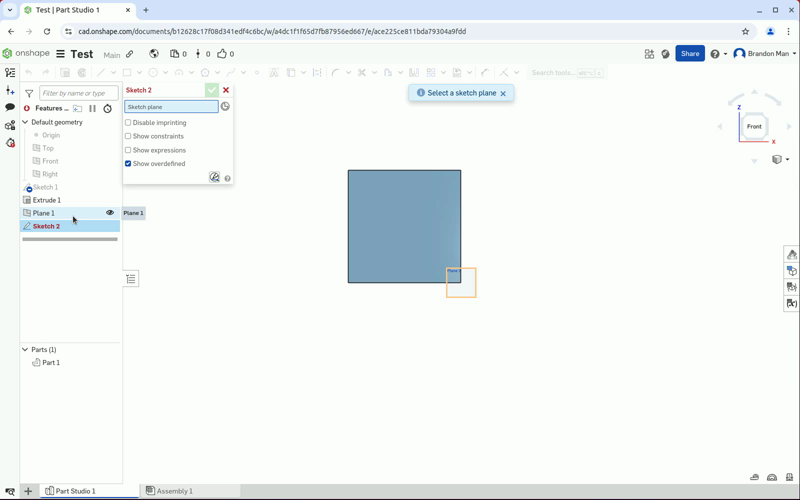
click(73, 215)
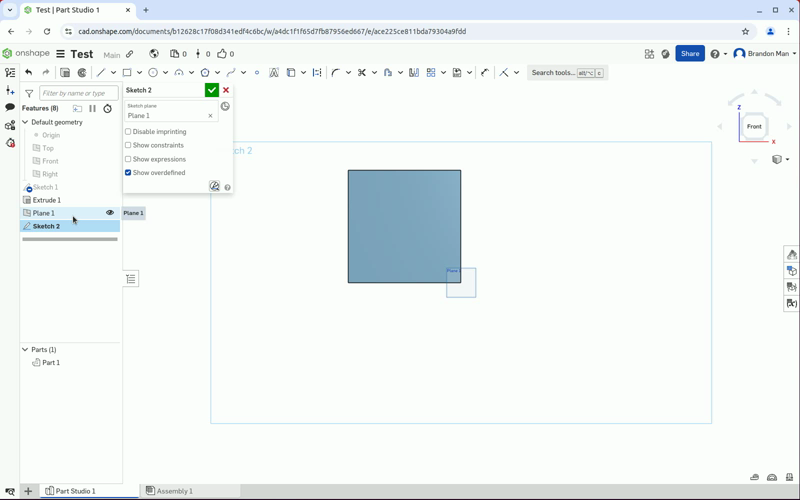
mouse_move(73, 352)
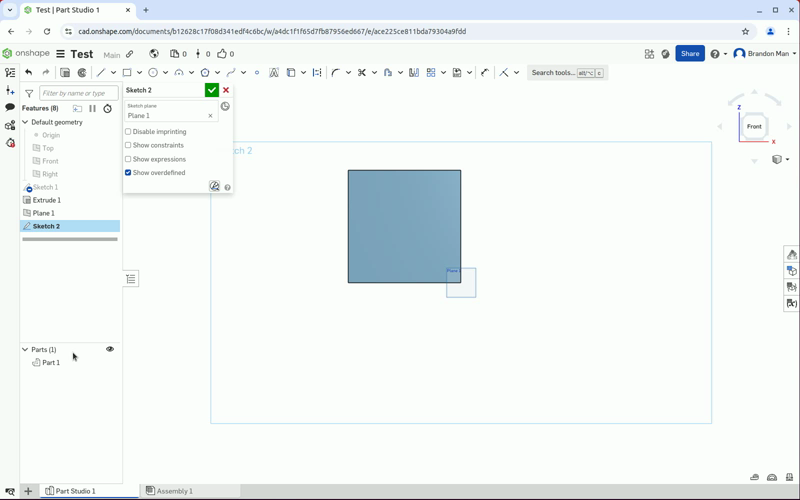
key(y)
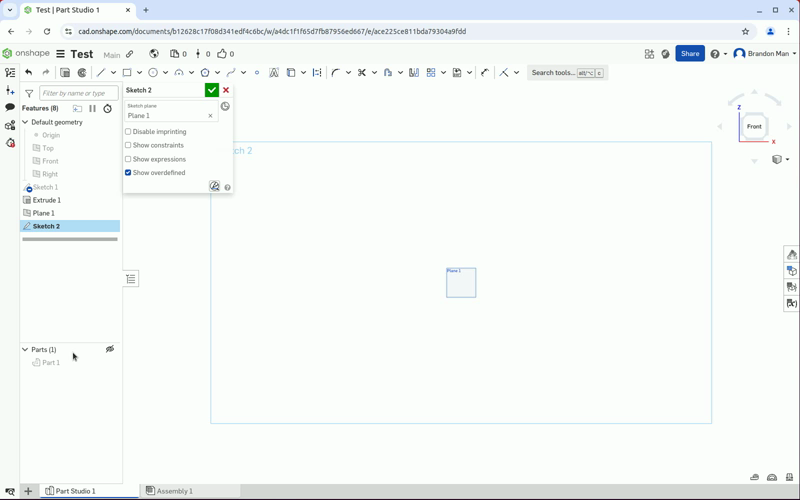
key(l)
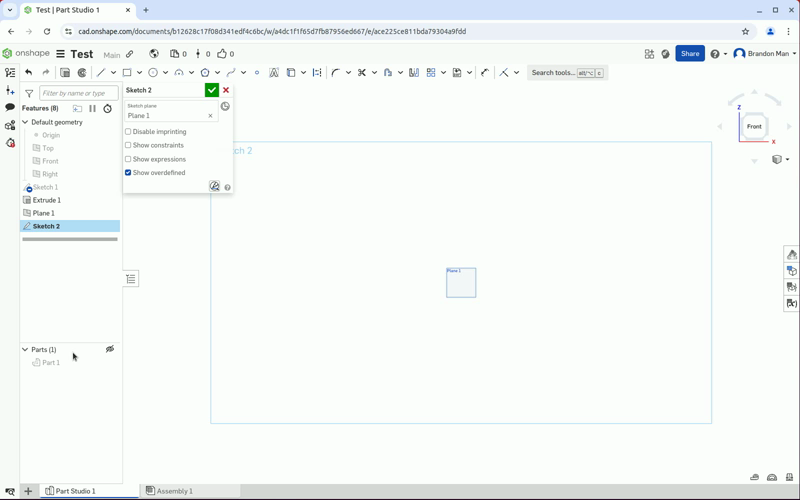
key_down(shift)
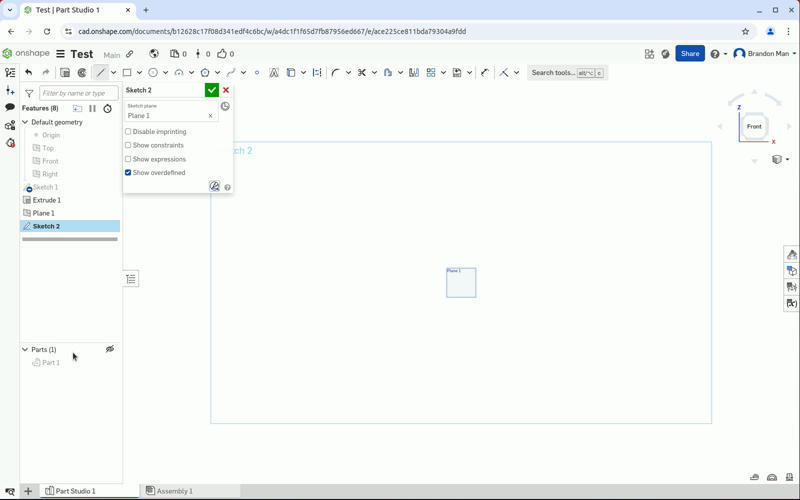
mouse_move(348, 226)
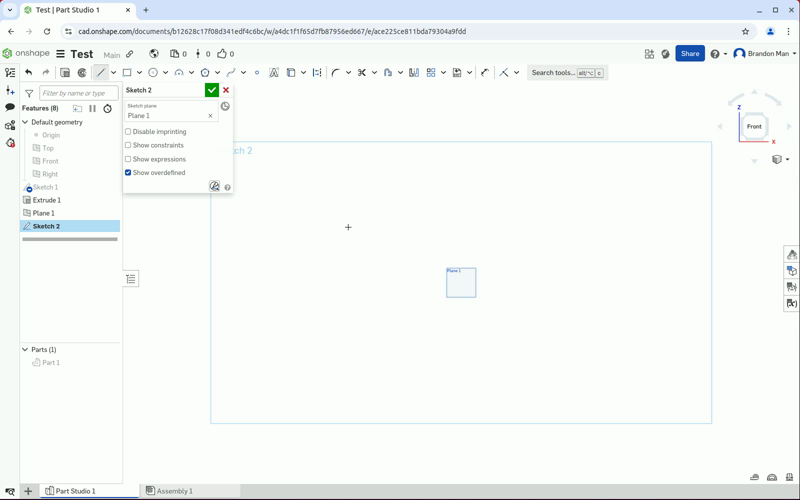
click(348, 226)
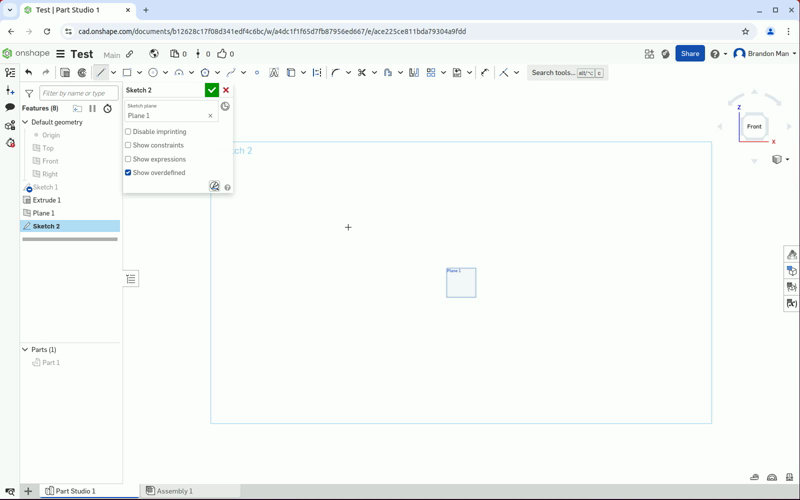
key_up(shift)
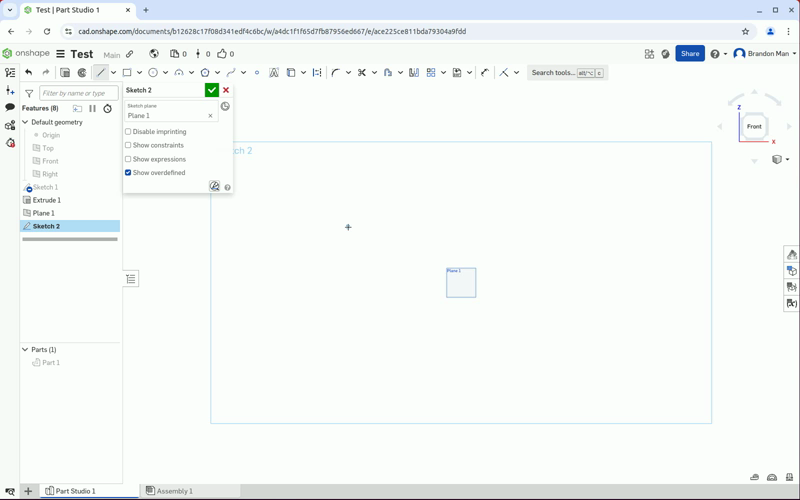
key_down(shift)
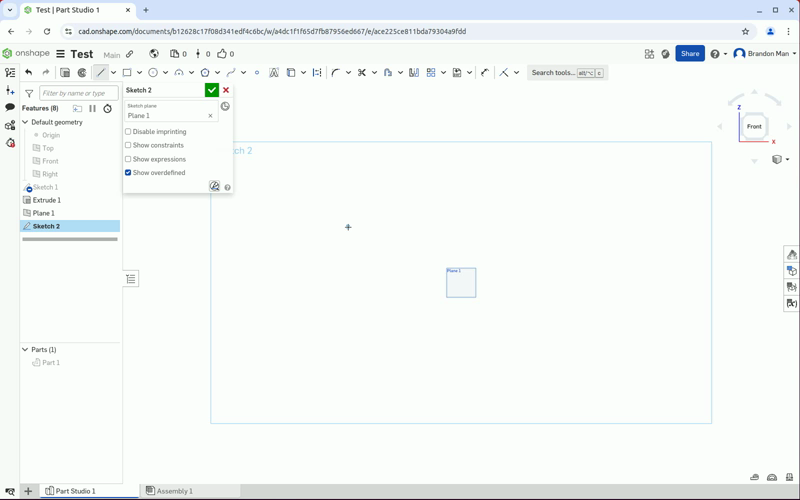
mouse_move(378, 226)
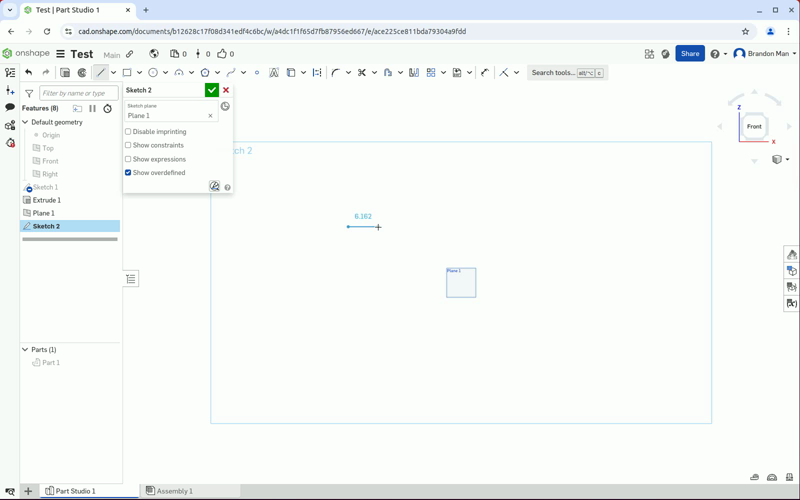
mouse_move(404, 226)
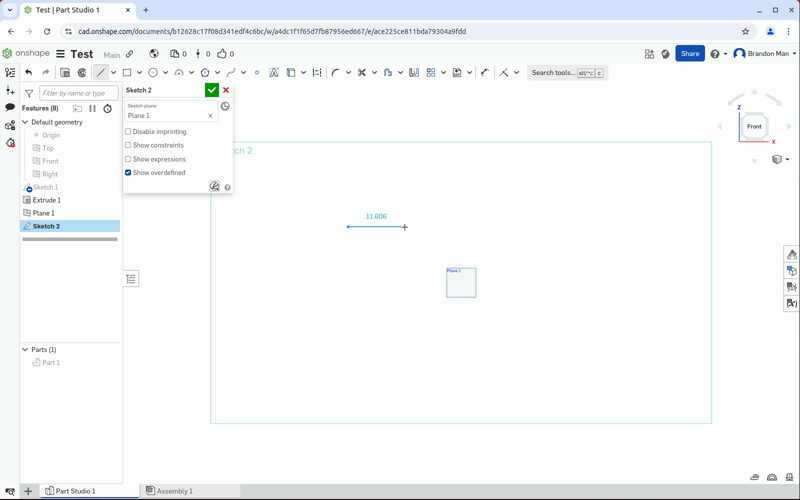
click(404, 226)
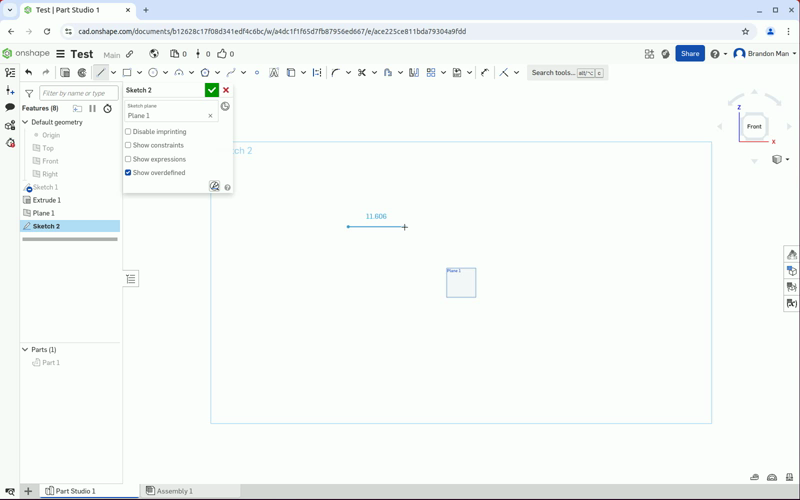
key_up(shift)
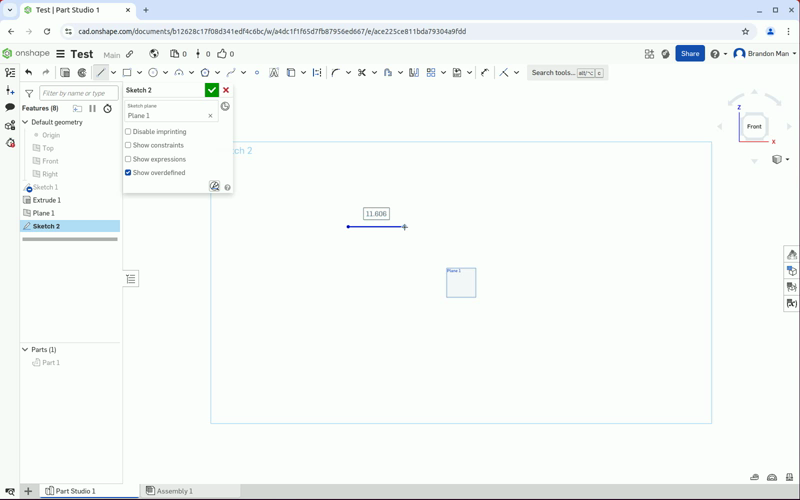
key_down(shift)
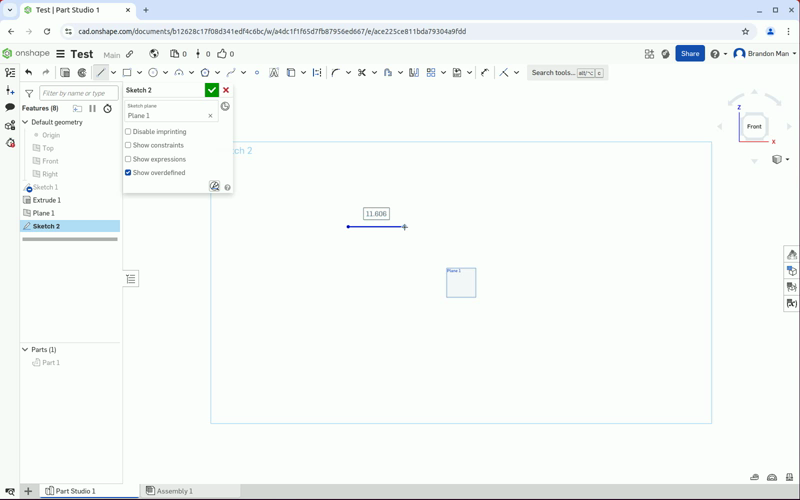
mouse_move(434, 226)
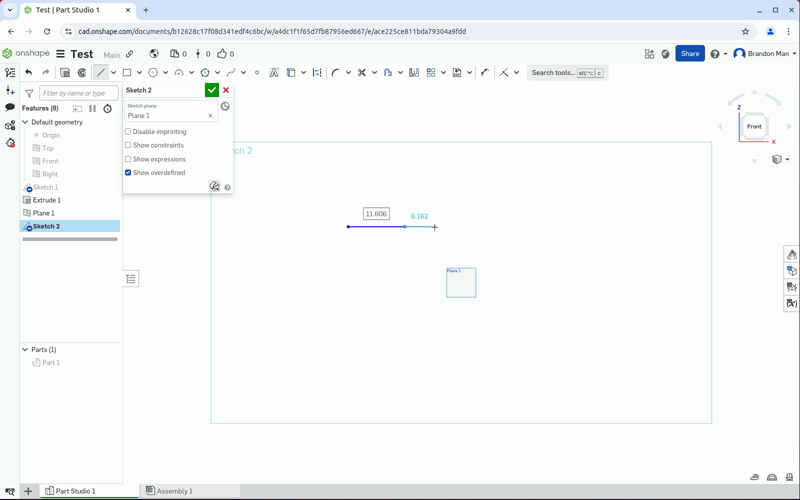
mouse_move(404, 169)
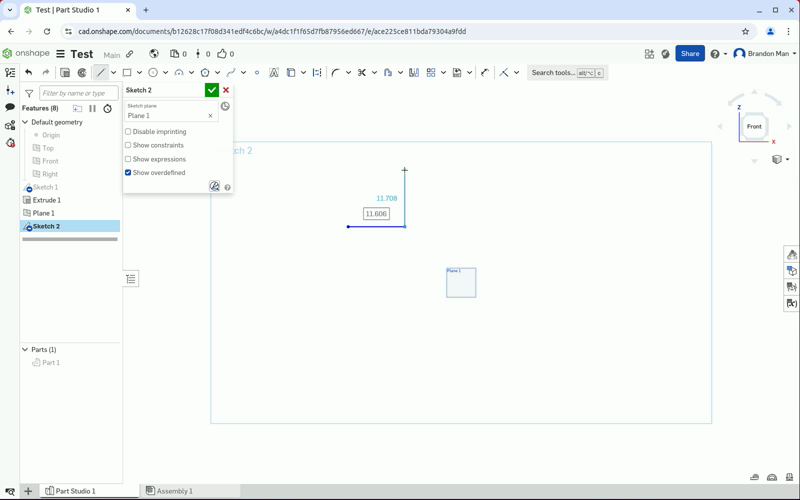
click(404, 169)
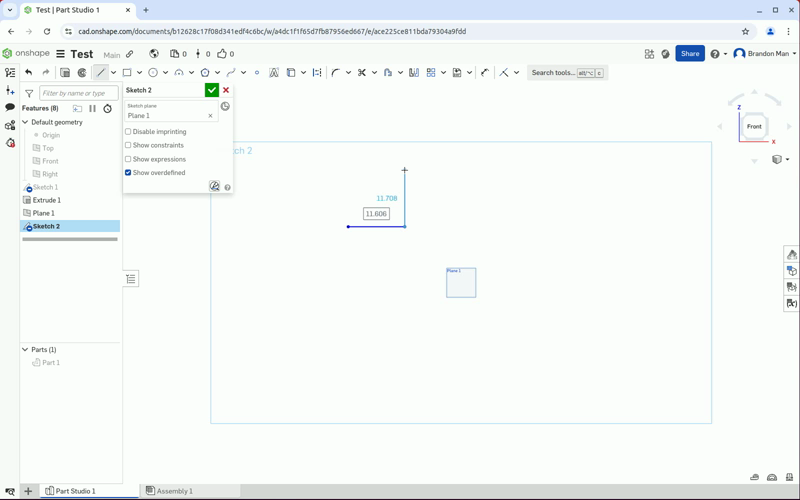
key_up(shift)
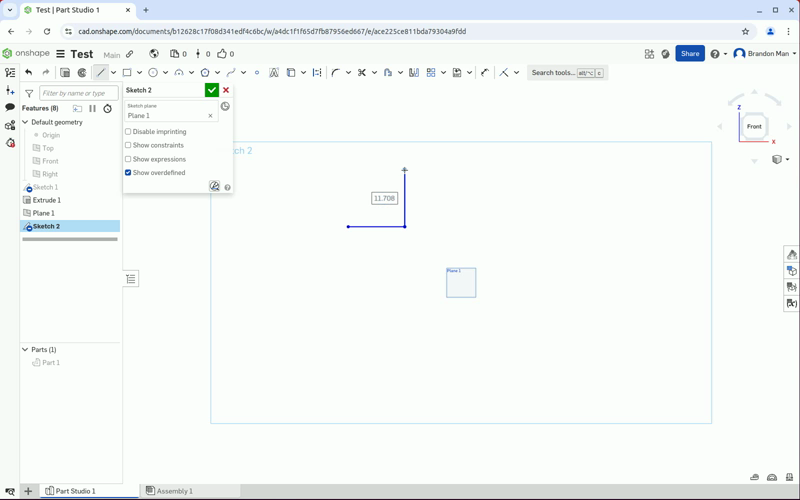
key_down(shift)
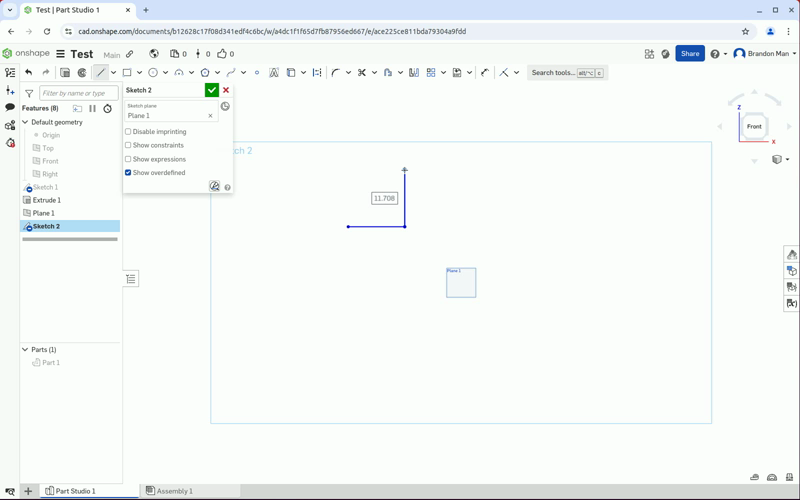
mouse_move(434, 169)
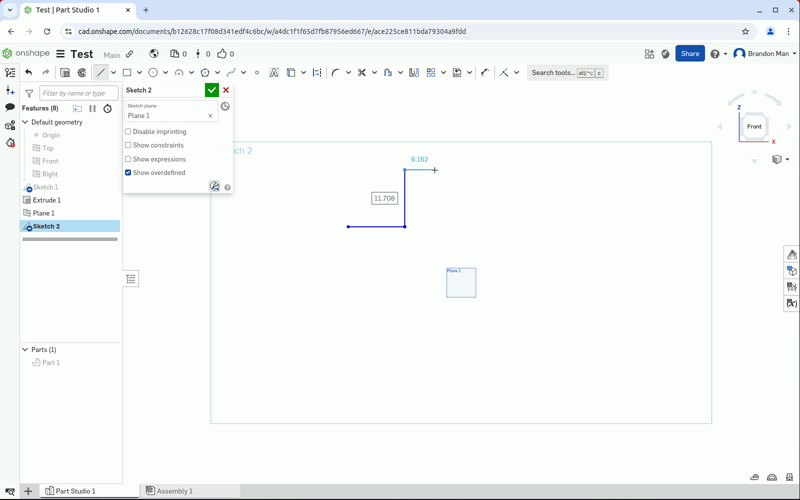
mouse_move(348, 169)
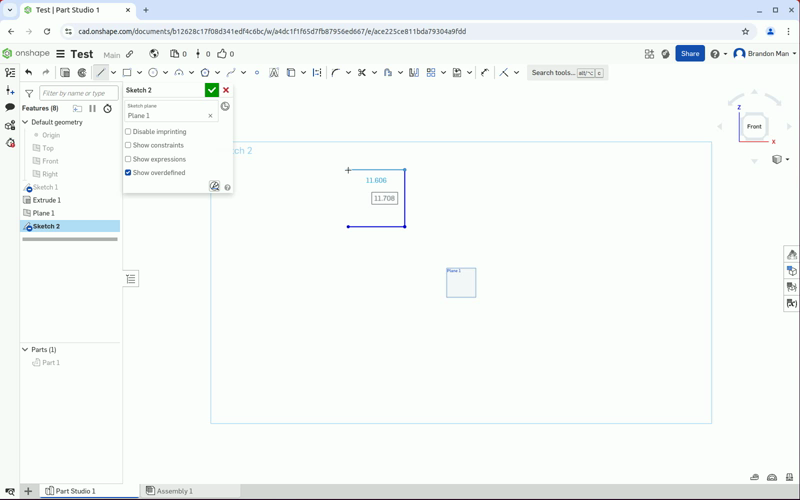
click(348, 169)
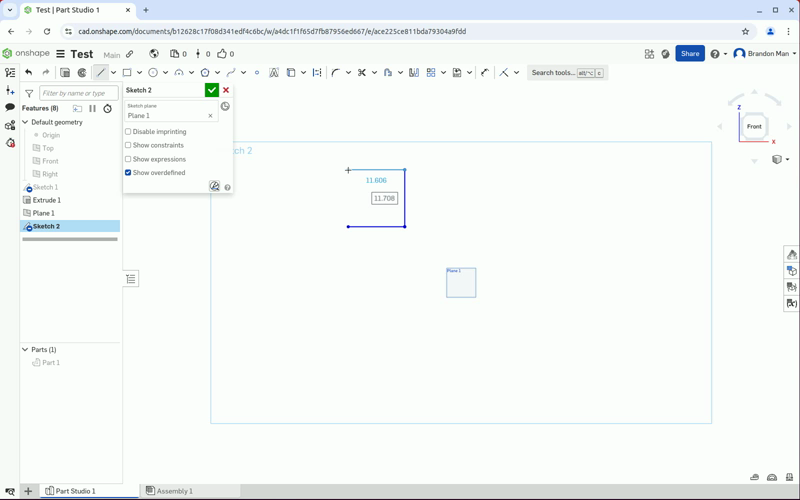
key_up(shift)
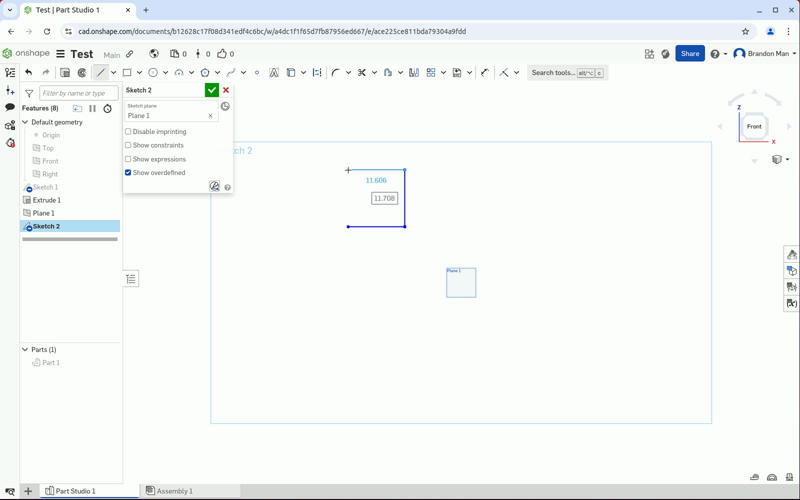
mouse_move(378, 169)
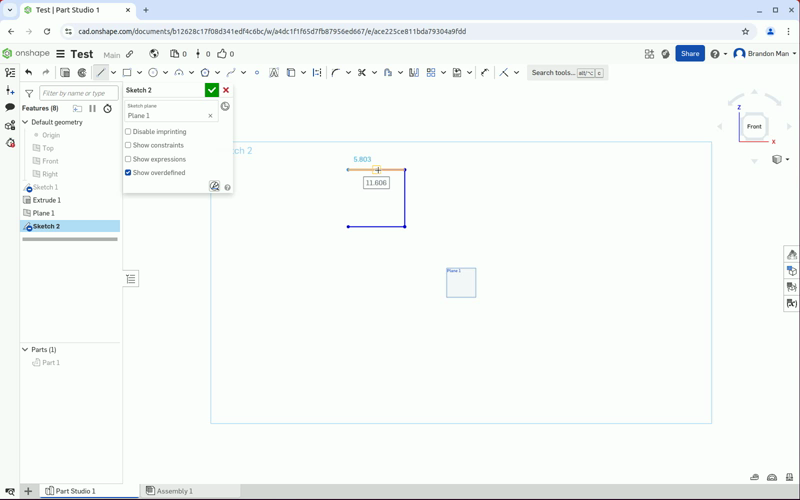
key_down(shift)
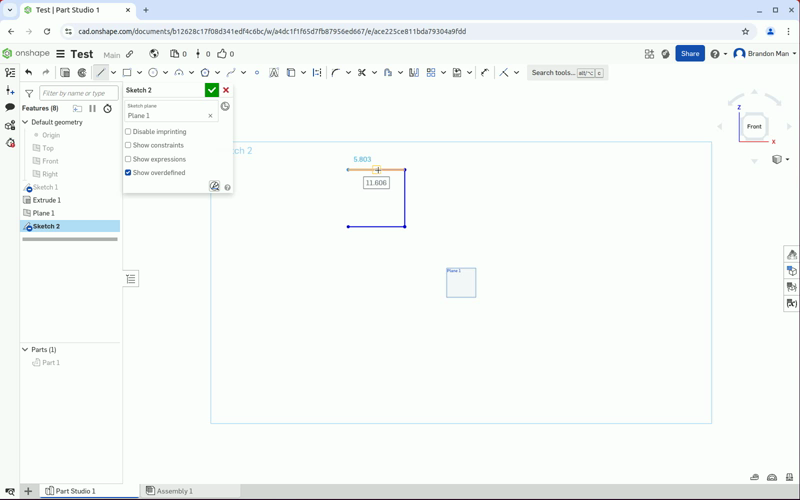
mouse_move(348, 226)
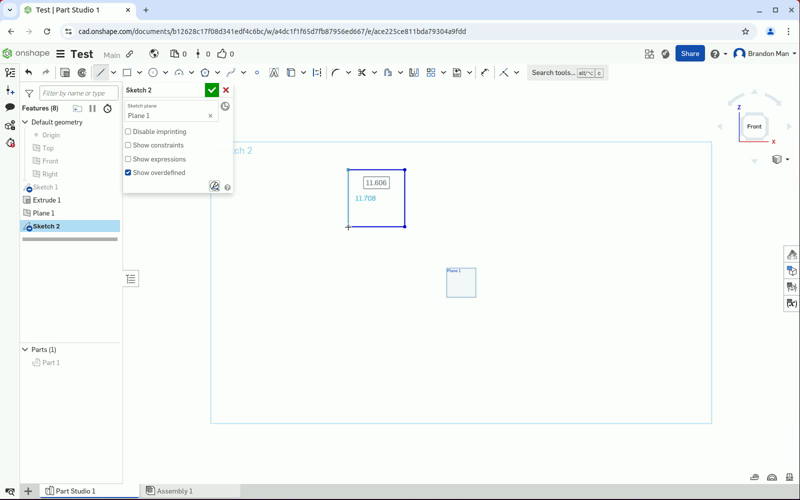
key_up(shift)
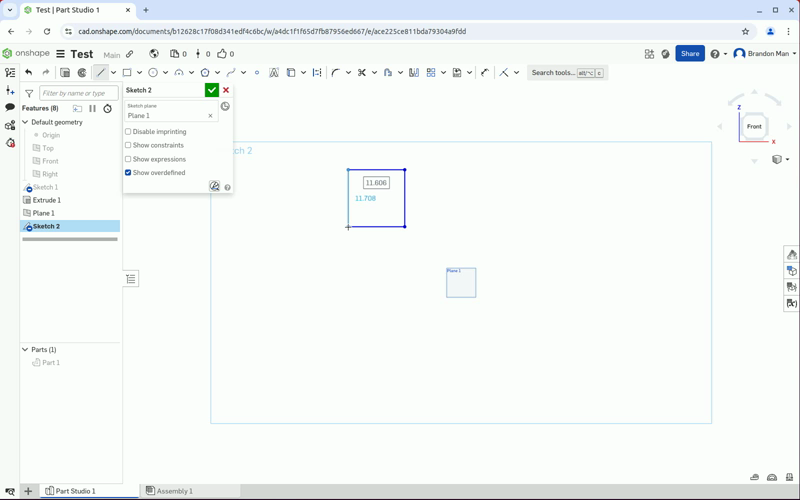
click(348, 226)
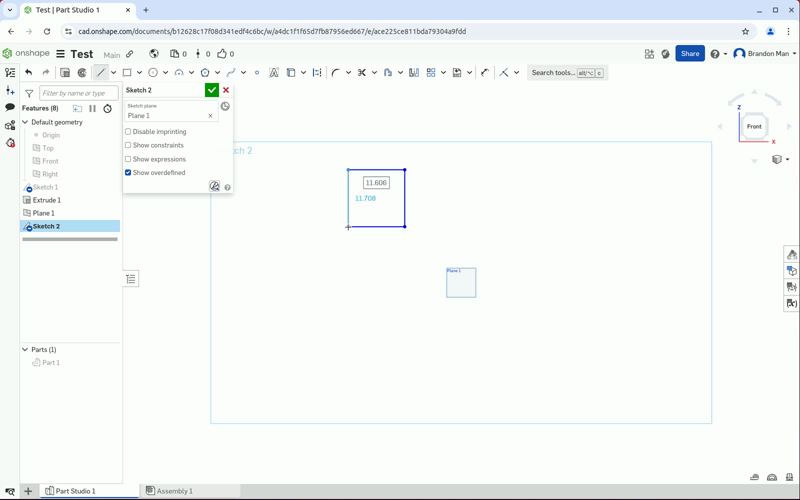
key(esc)
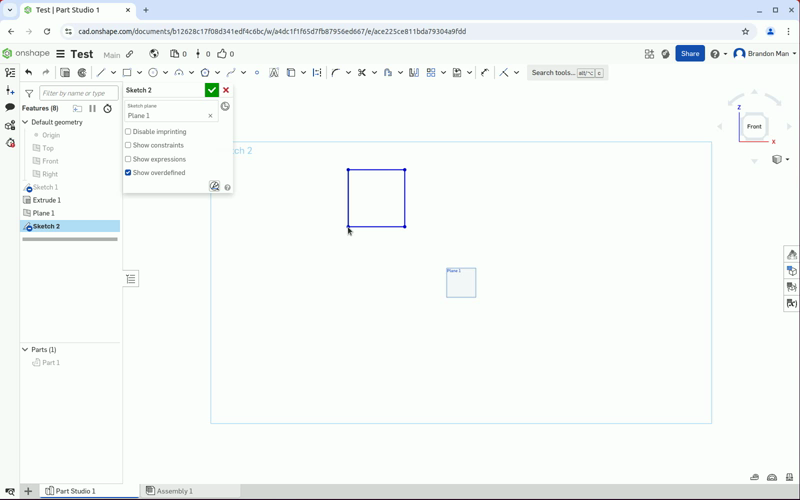
mouse_move(401, 186)
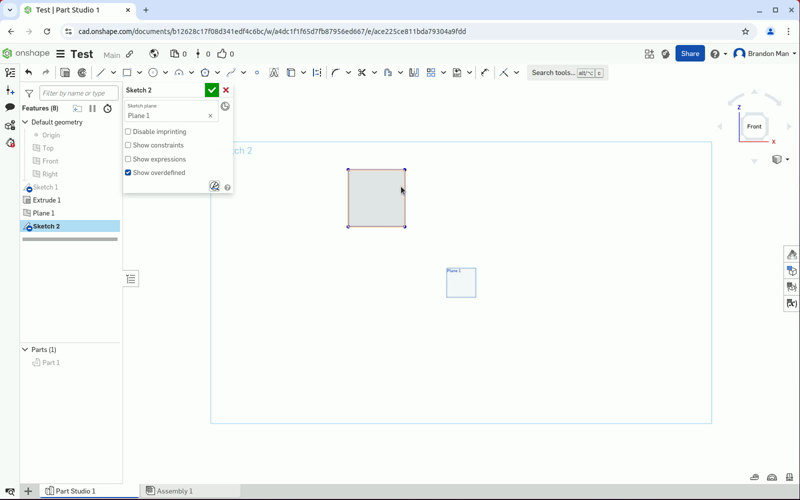
click(401, 186)
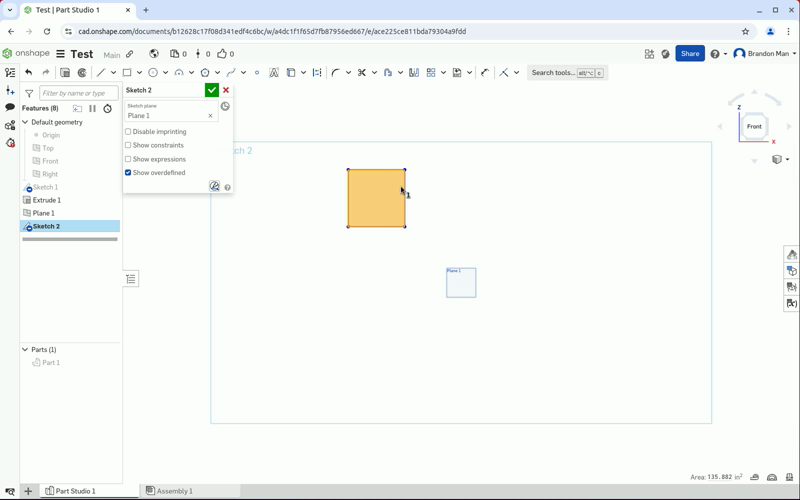
mouse_move(73, 352)
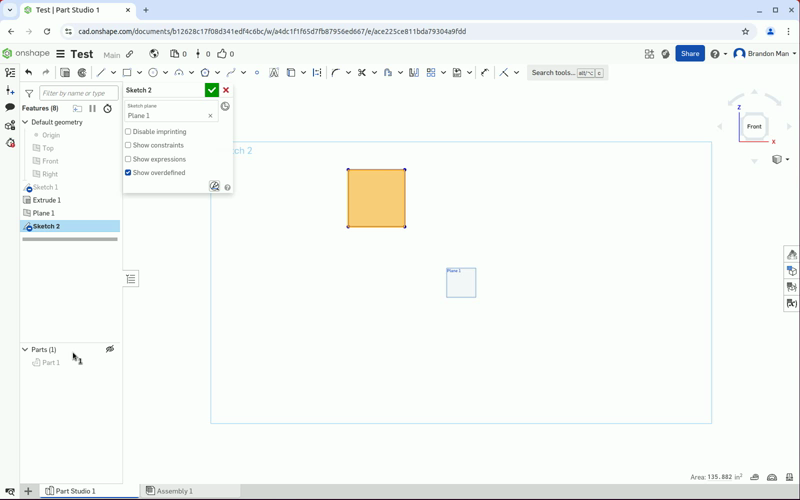
key(shift+y)
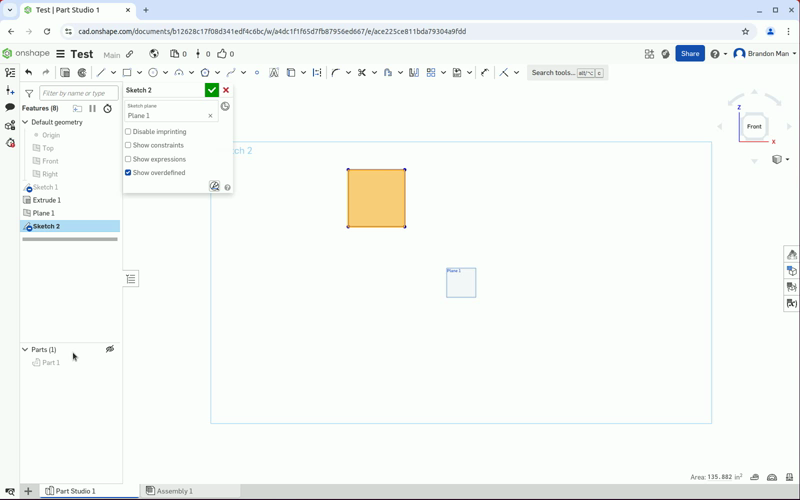
key(shift+e)
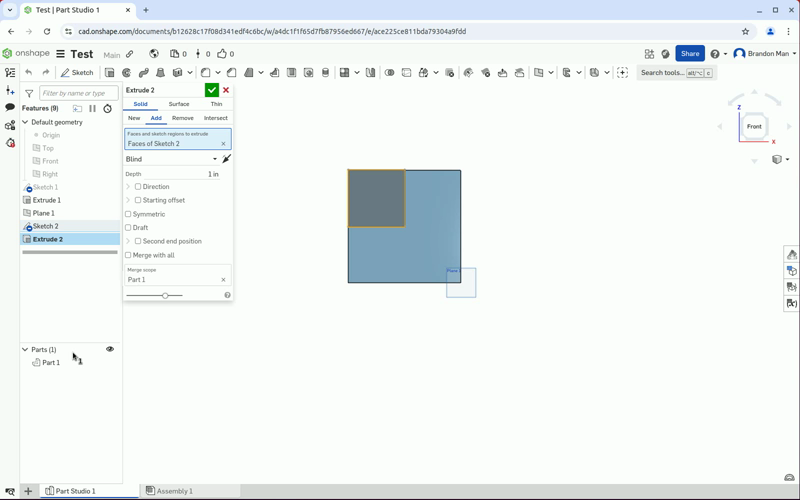
mouse_move(143, 106)
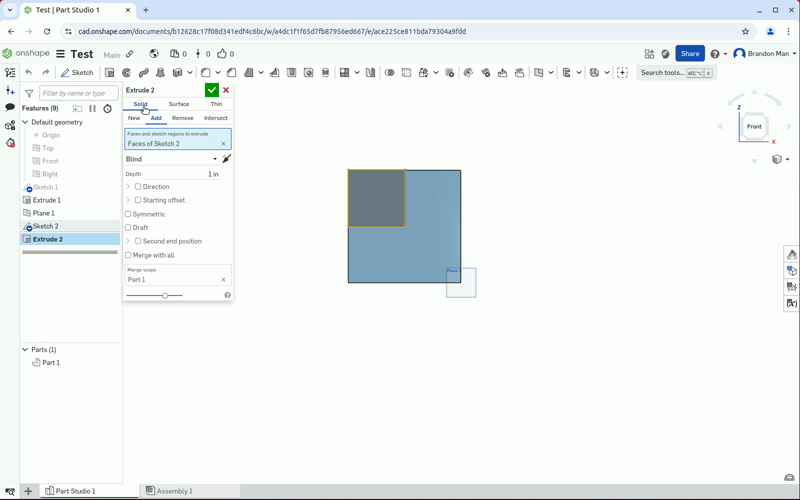
click(143, 106)
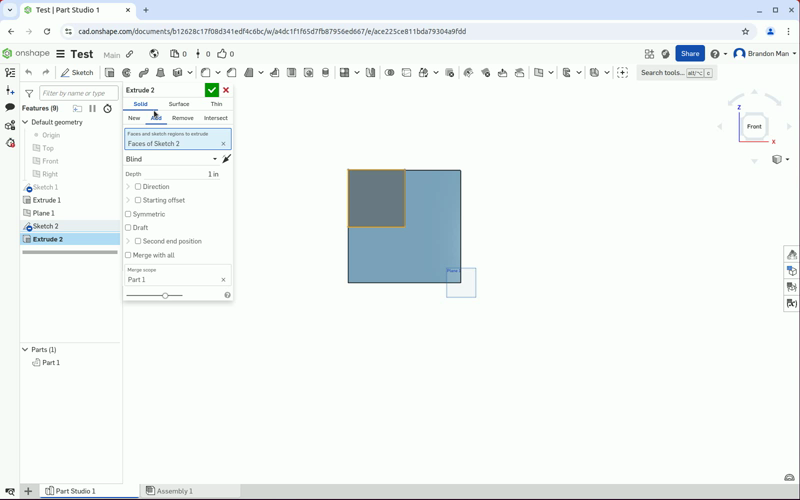
mouse_move(186, 120)
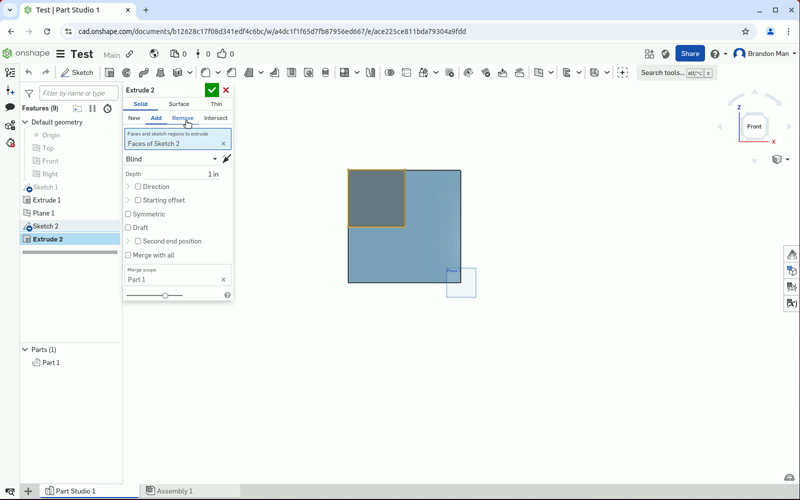
click(186, 120)
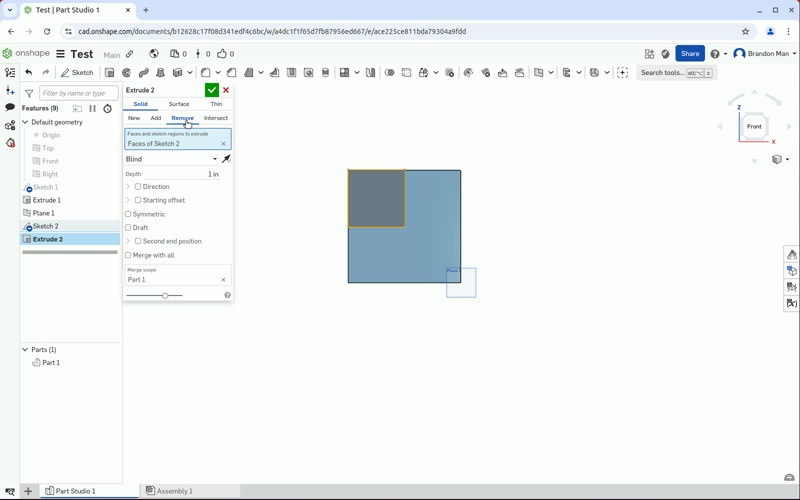
key(tab, 4)
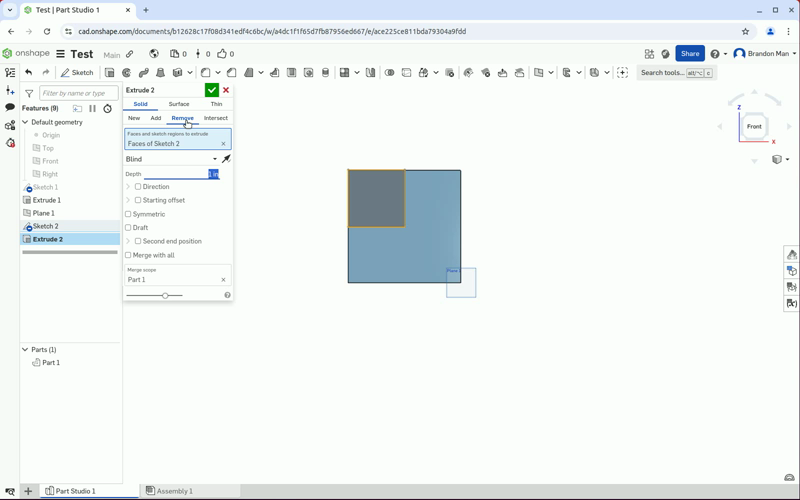
text(11.554)
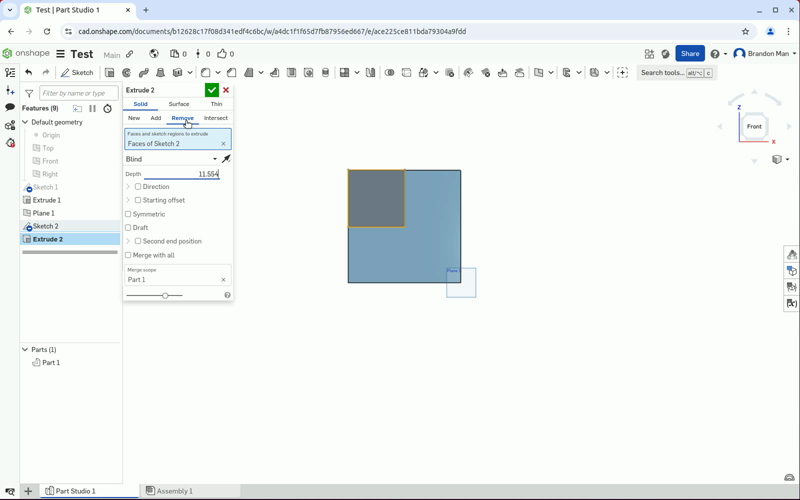
key(tab, 6)
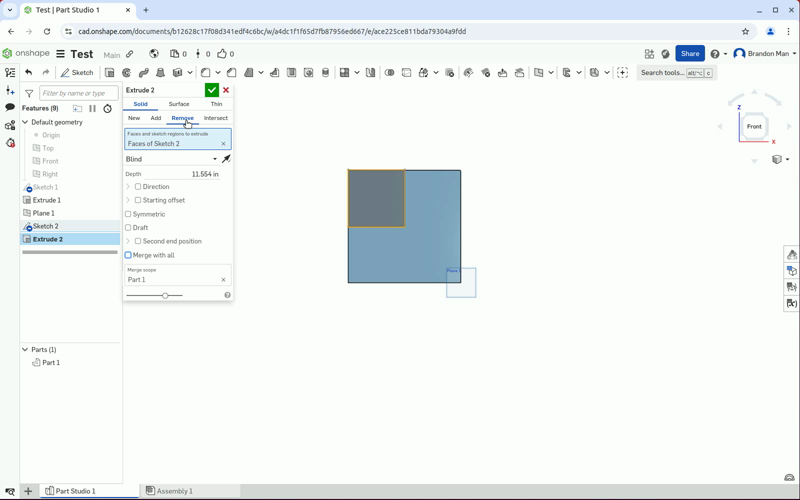
key(space)
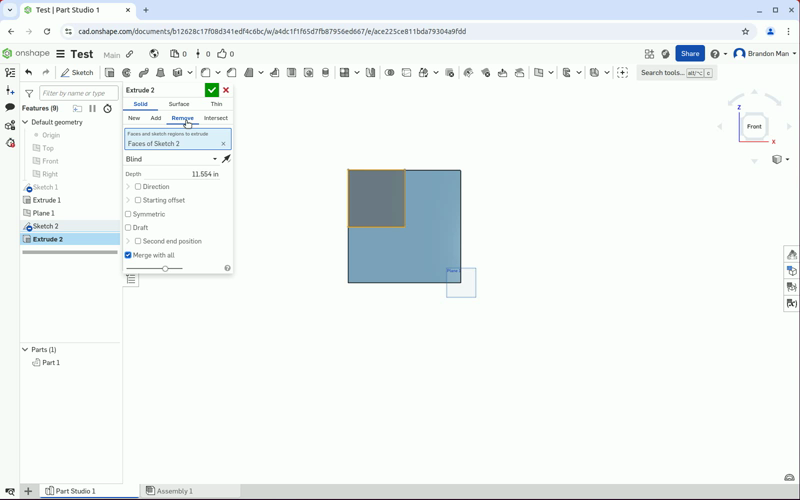
key(enter)
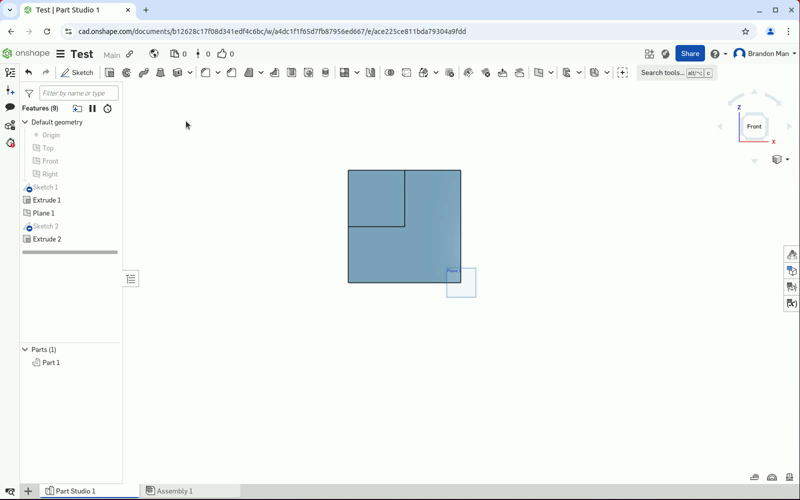
key(shift+h)
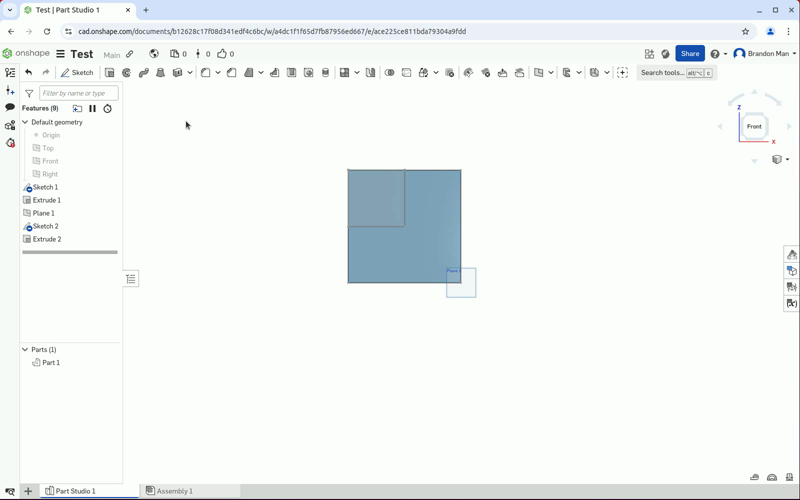
key(shift+h)
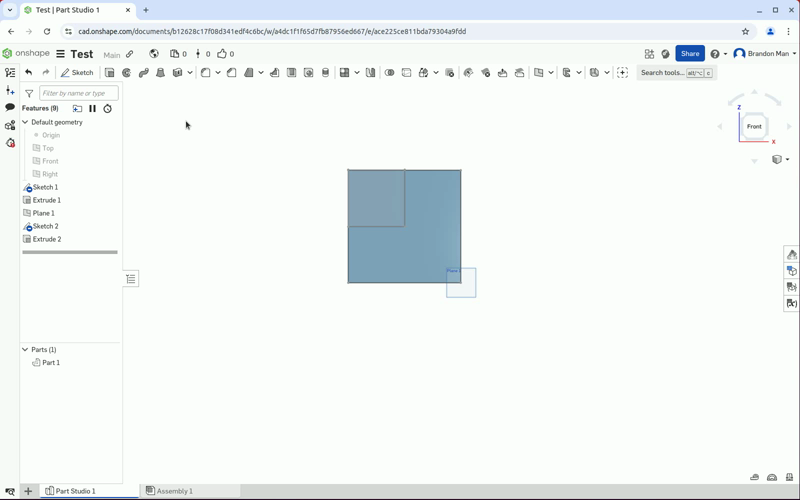
key(shift+7)
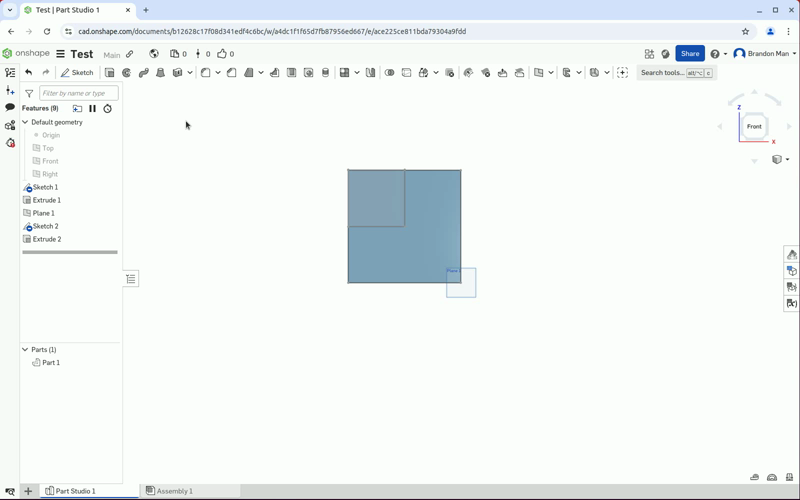
key(left, 2)
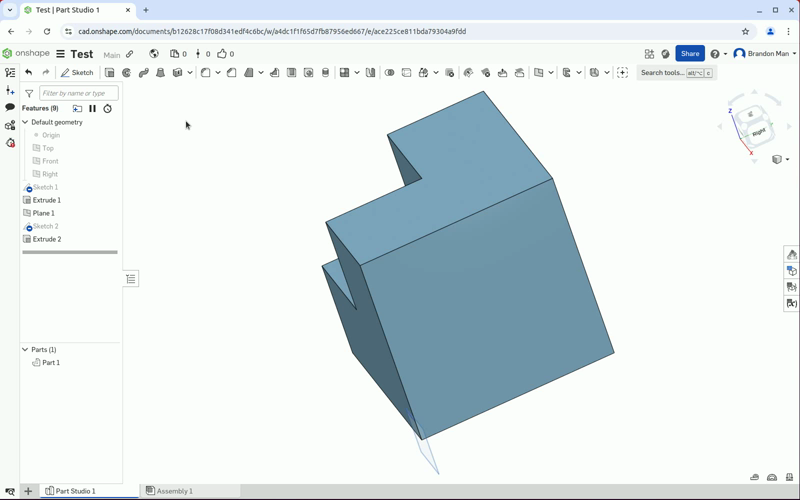
key(down, 2)
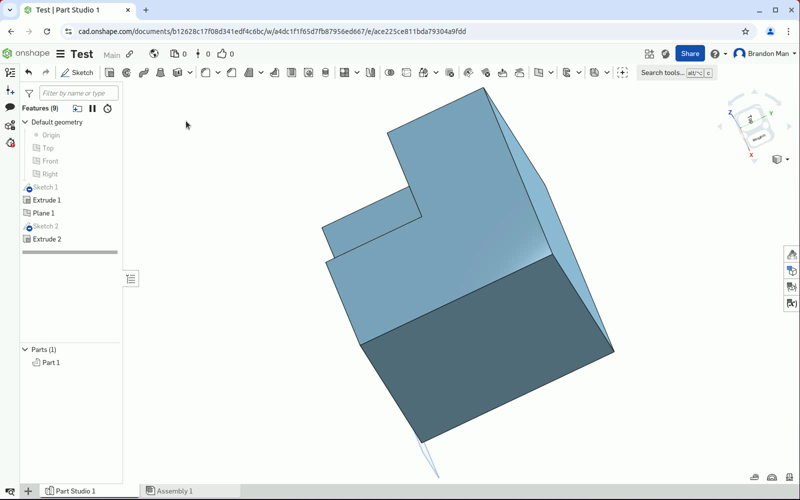
key(up, 2)
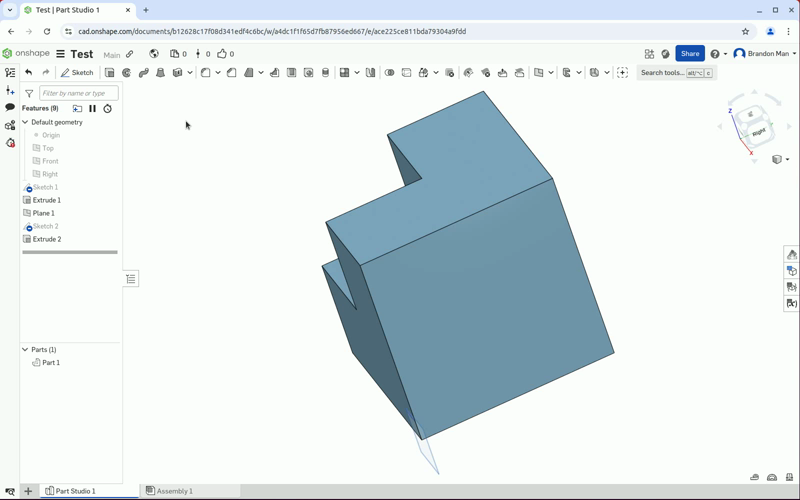
key(right, 2)
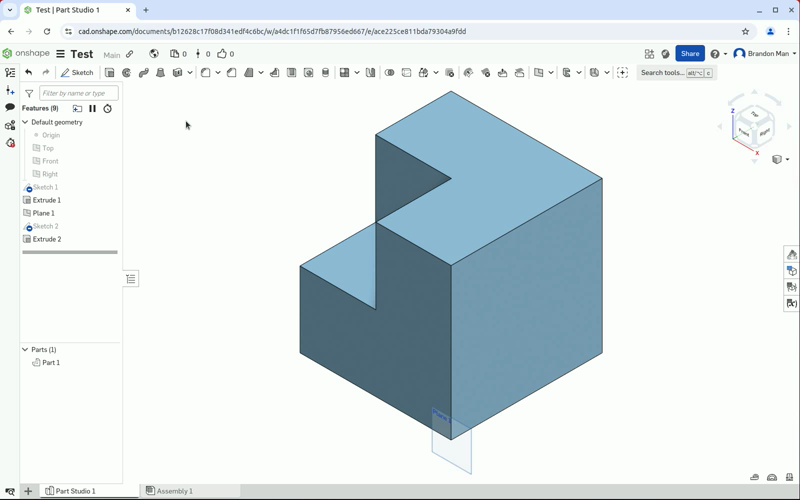
mouse_move(73, 189)
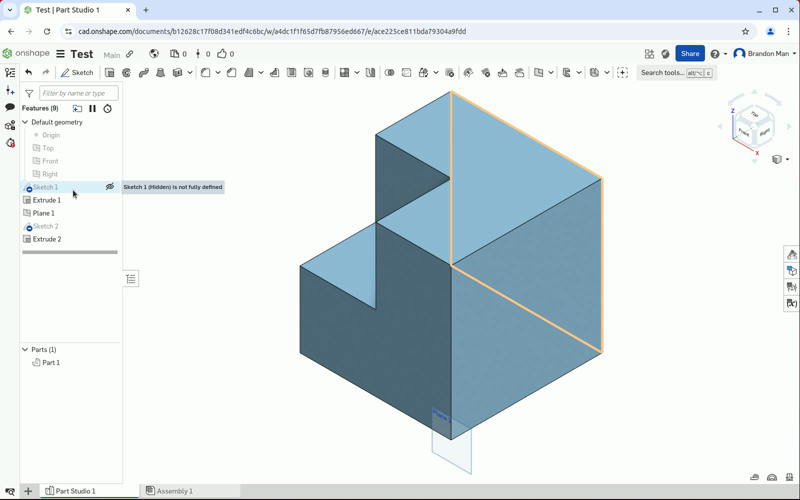
click(73, 189)